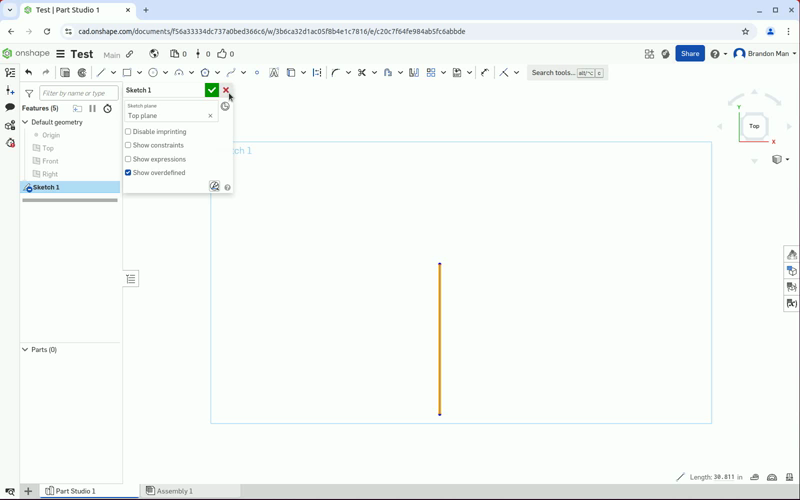
key(shift+h)
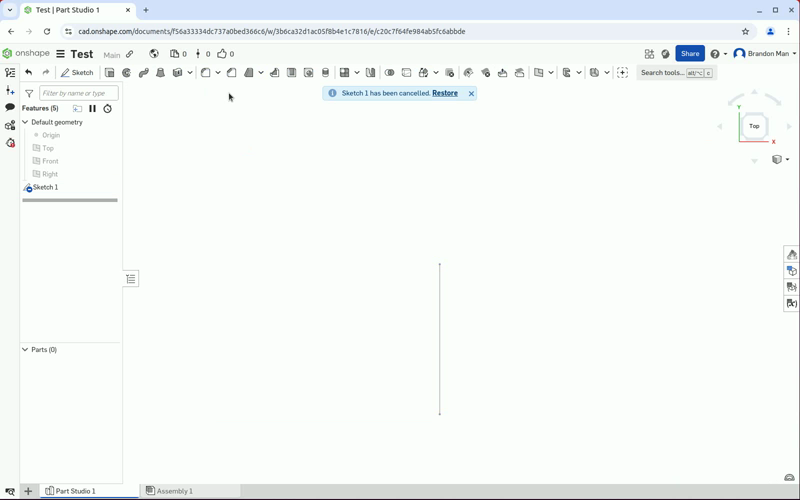
key(shift+s)
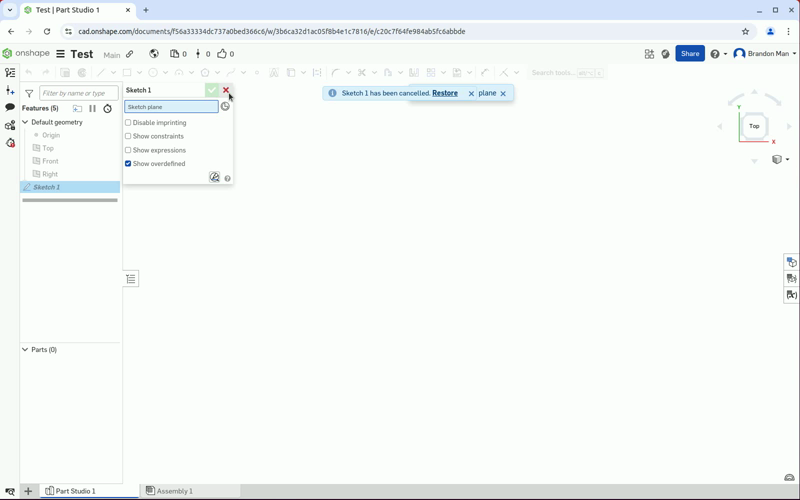
mouse_move(73, 150)
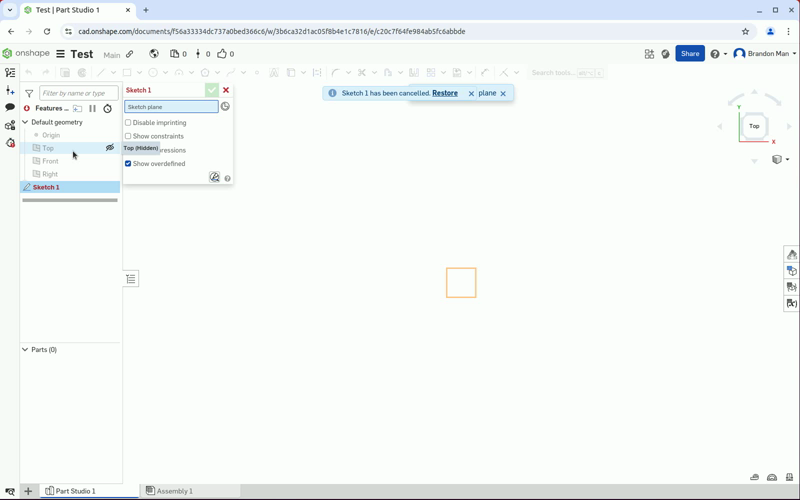
click(73, 150)
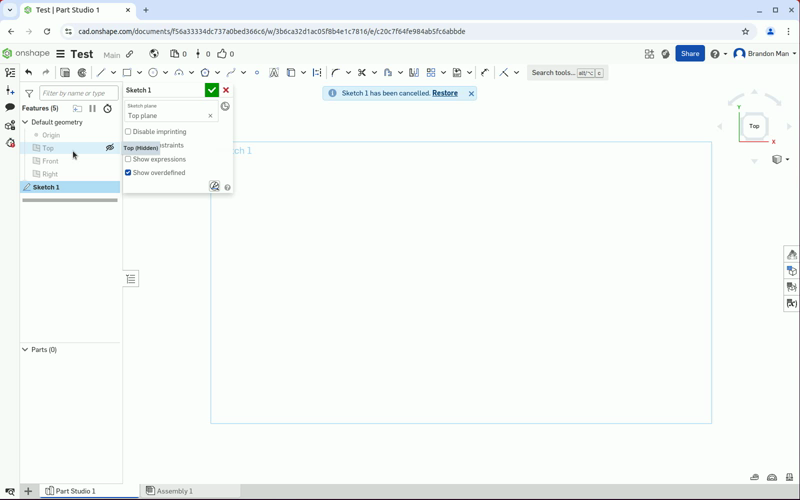
mouse_move(73, 352)
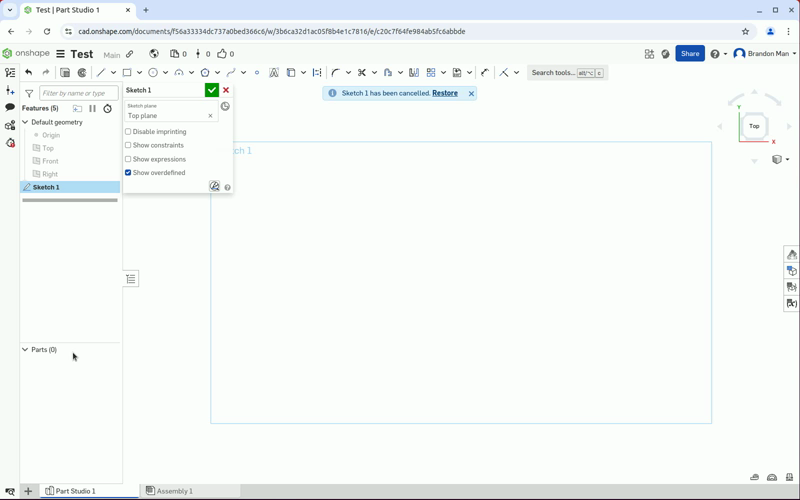
key(y)
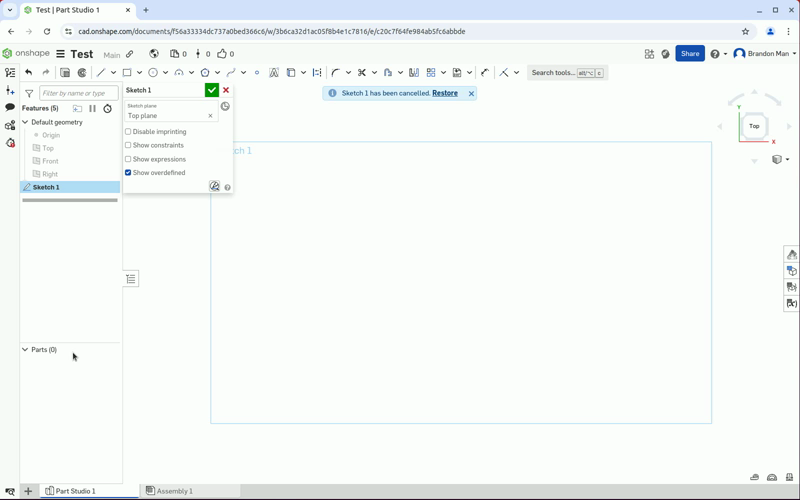
key(l)
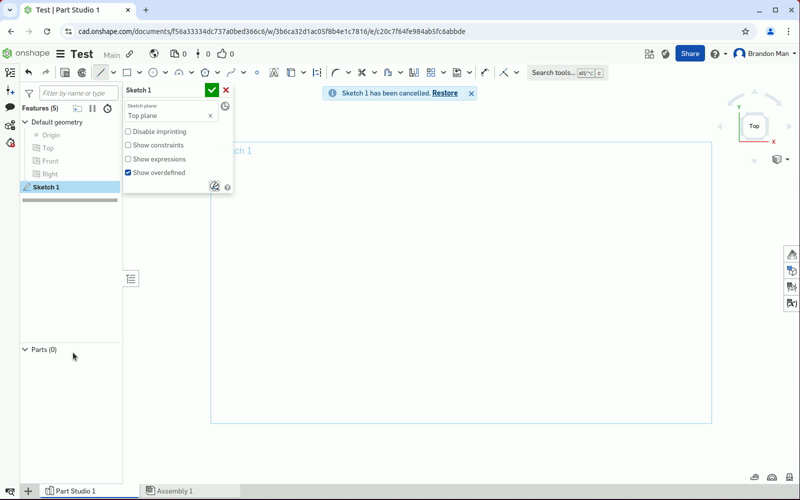
key_down(shift)
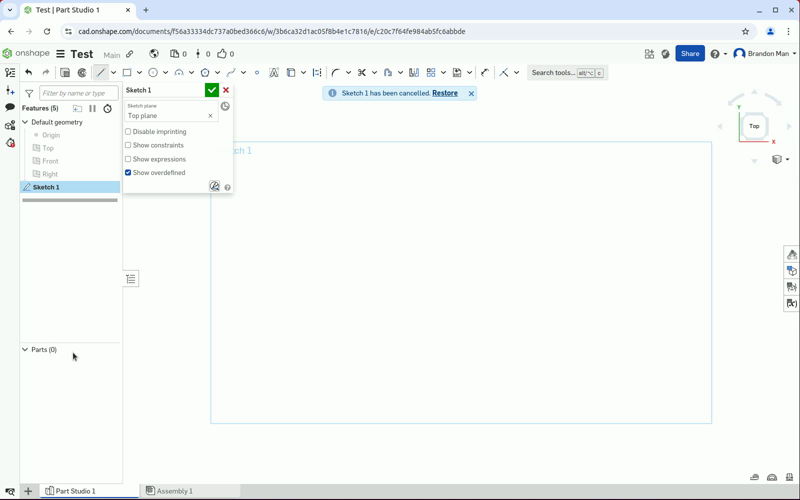
mouse_move(349, 282)
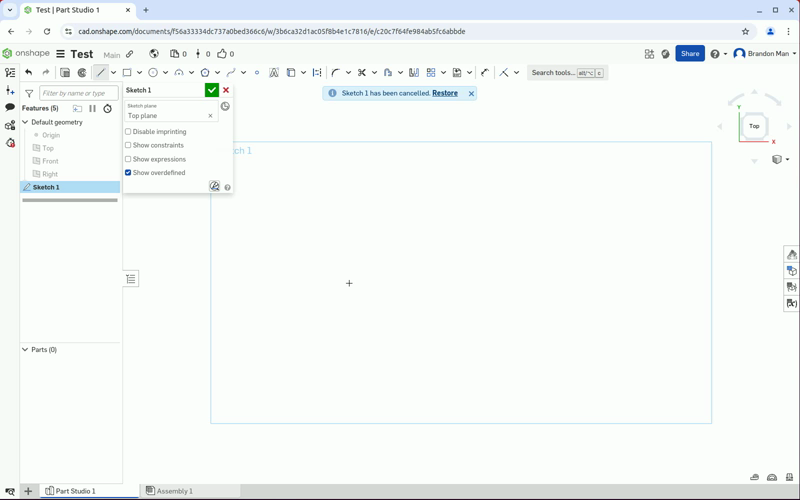
click(349, 282)
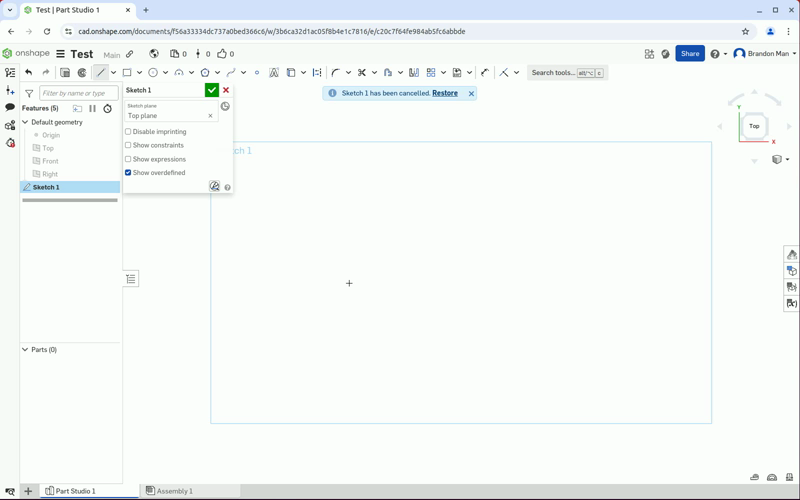
key_up(shift)
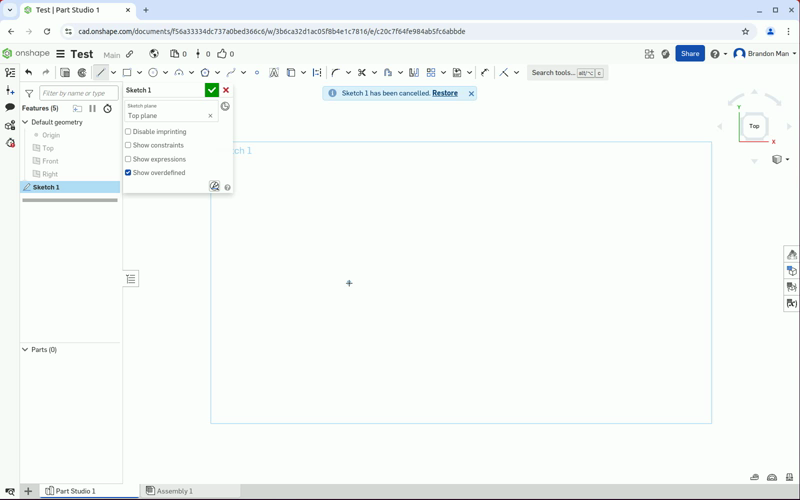
key_down(shift)
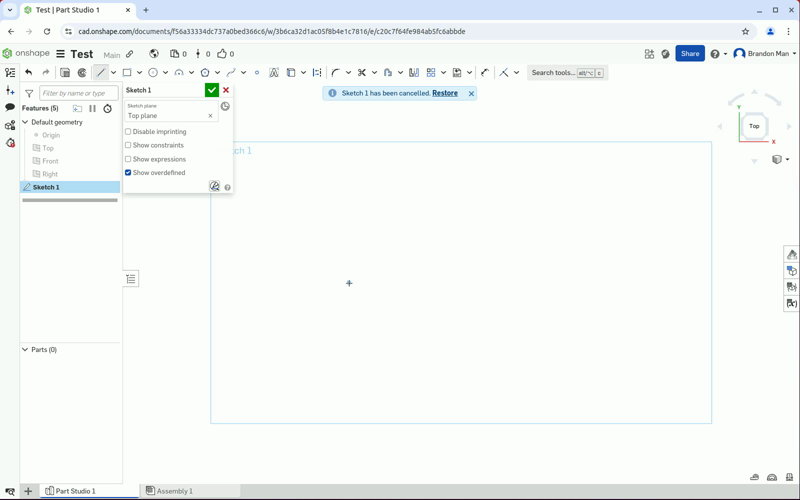
mouse_move(405, 378)
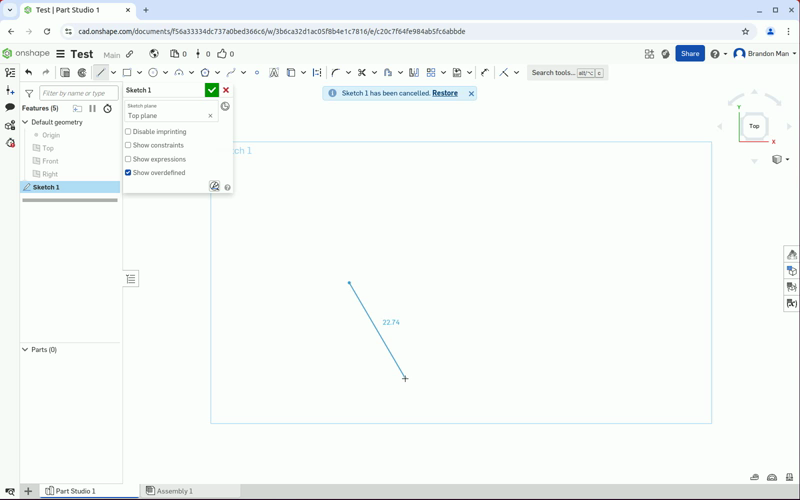
click(405, 378)
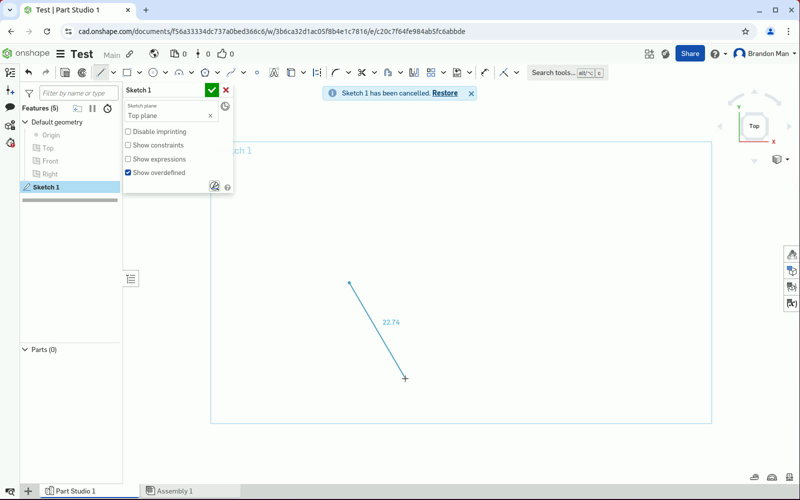
key_up(shift)
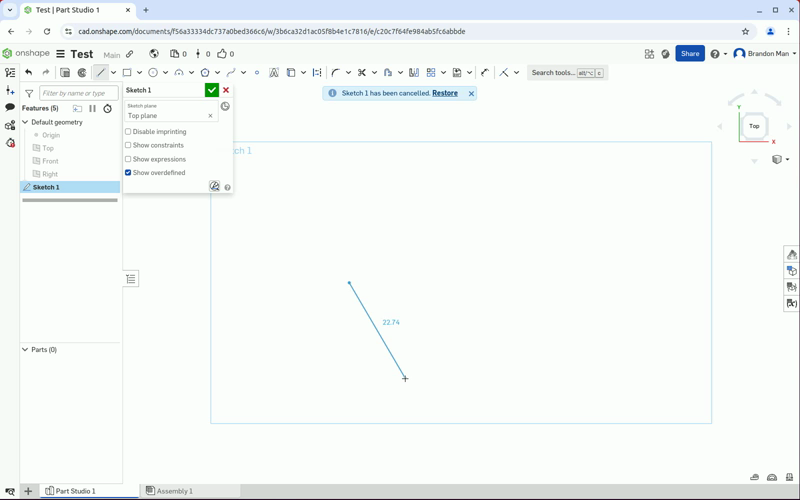
key_down(shift)
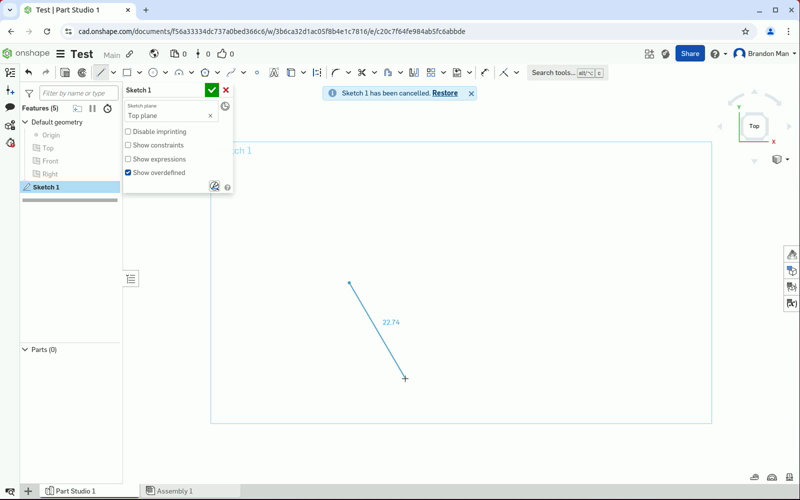
mouse_move(514, 378)
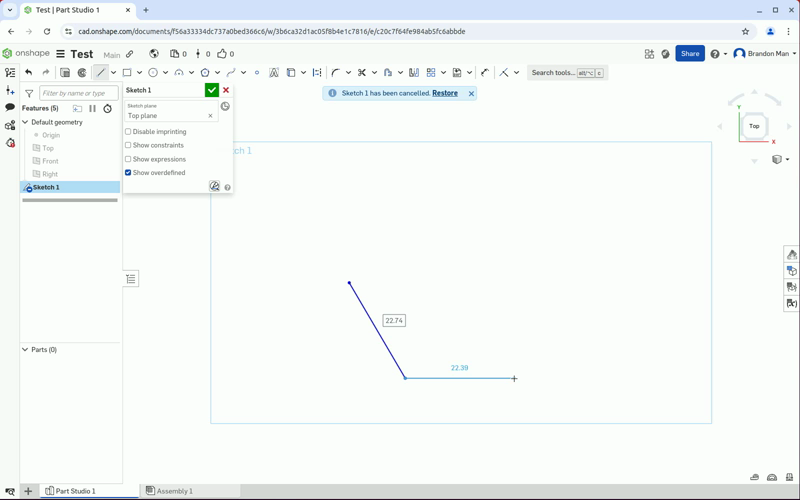
click(514, 378)
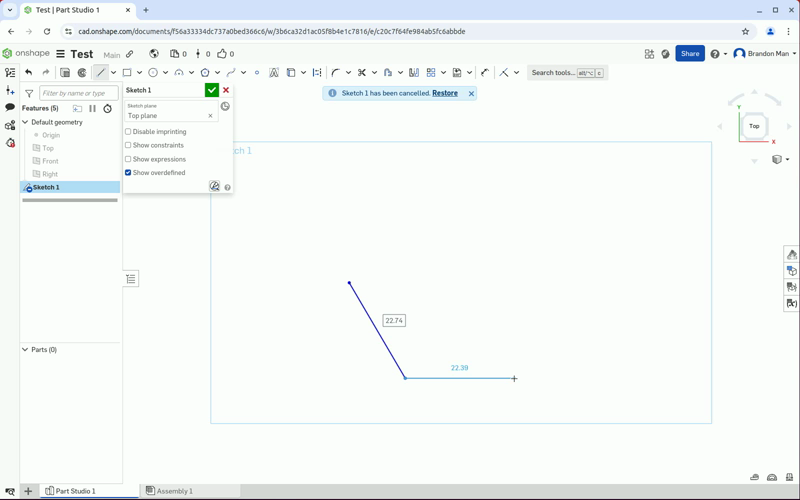
key_up(shift)
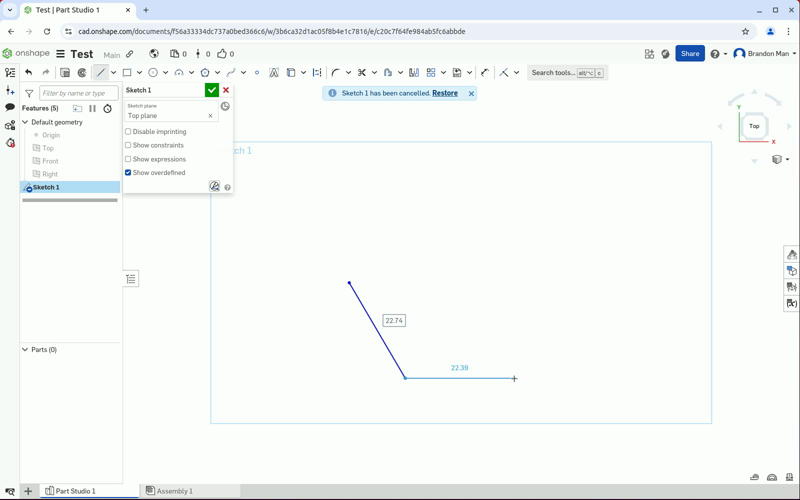
key_down(shift)
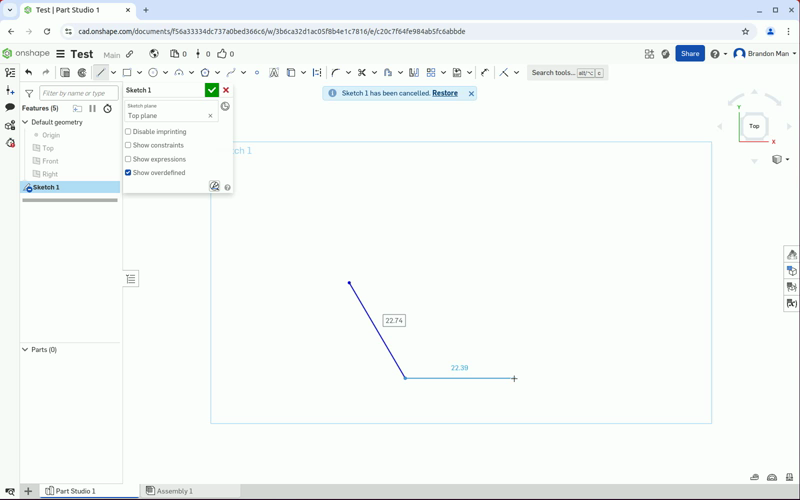
mouse_move(569, 282)
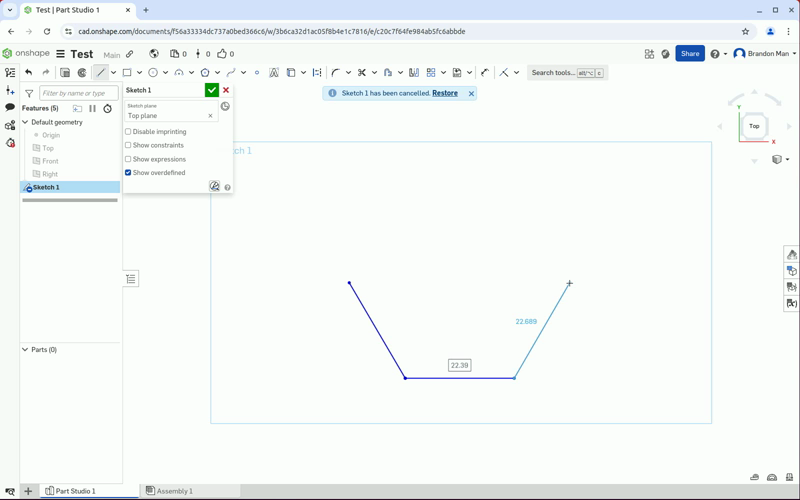
click(569, 282)
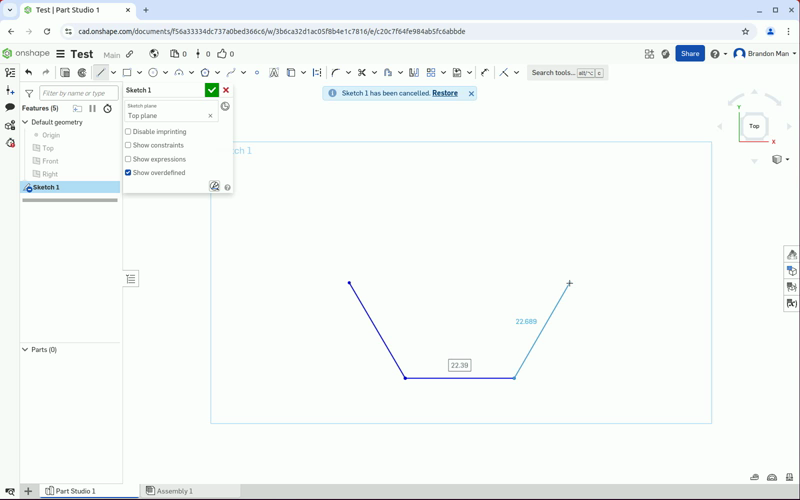
key_up(shift)
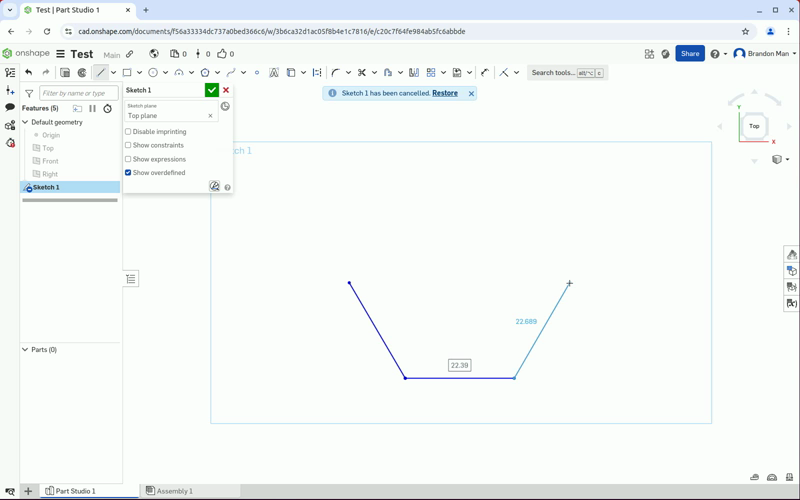
key_down(shift)
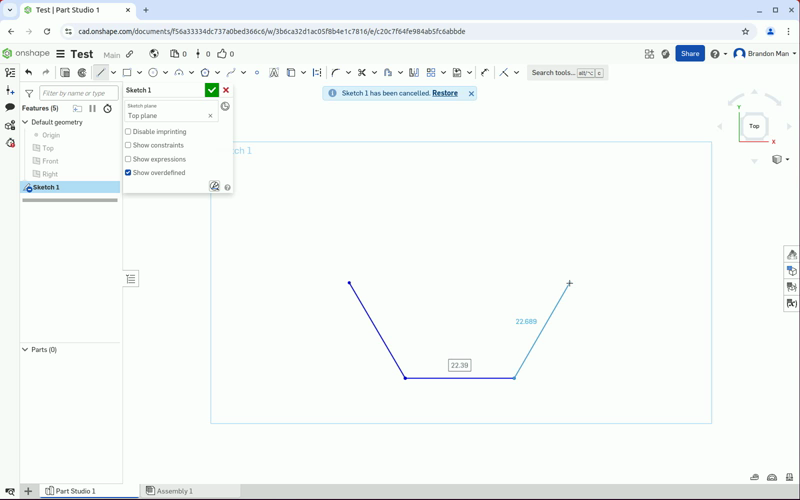
mouse_move(514, 187)
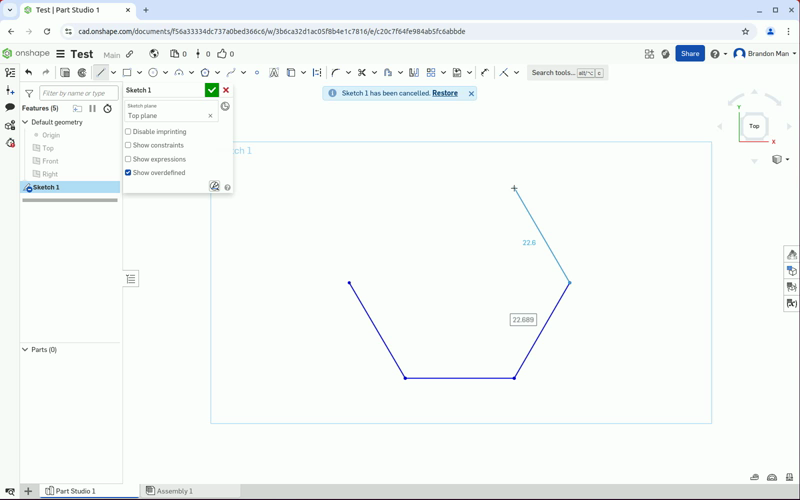
click(514, 187)
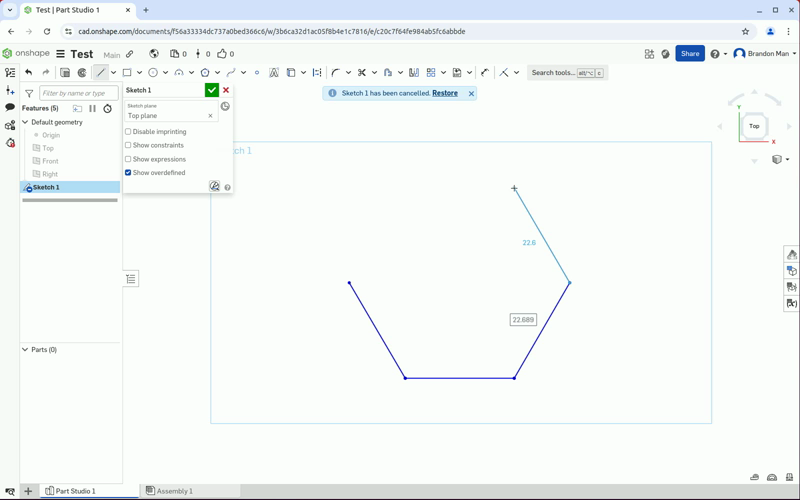
key_up(shift)
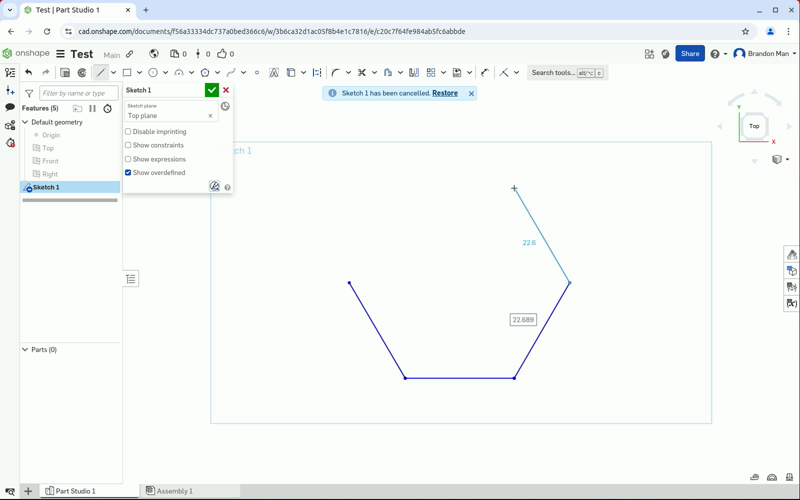
key_down(shift)
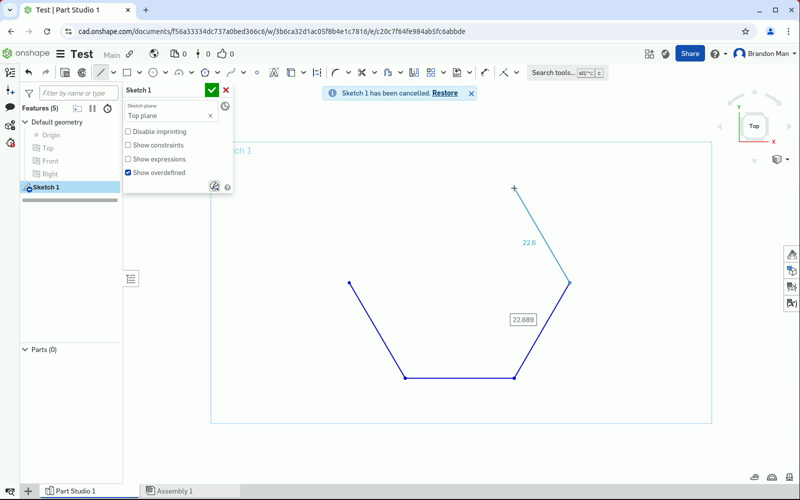
mouse_move(405, 187)
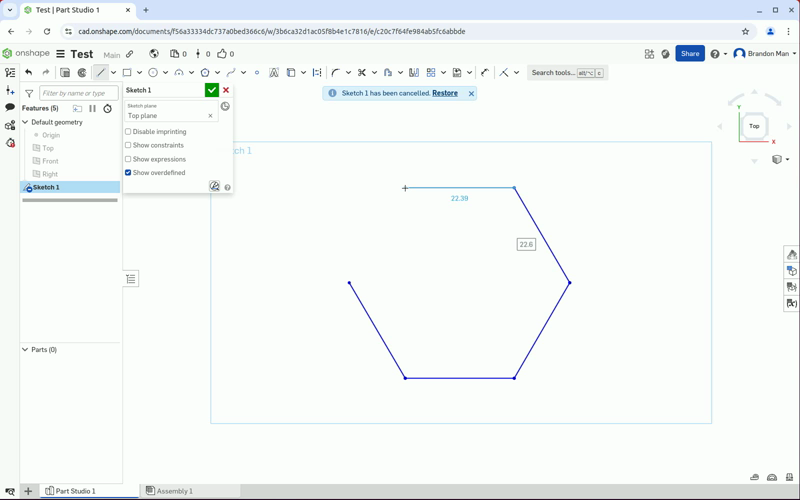
click(405, 187)
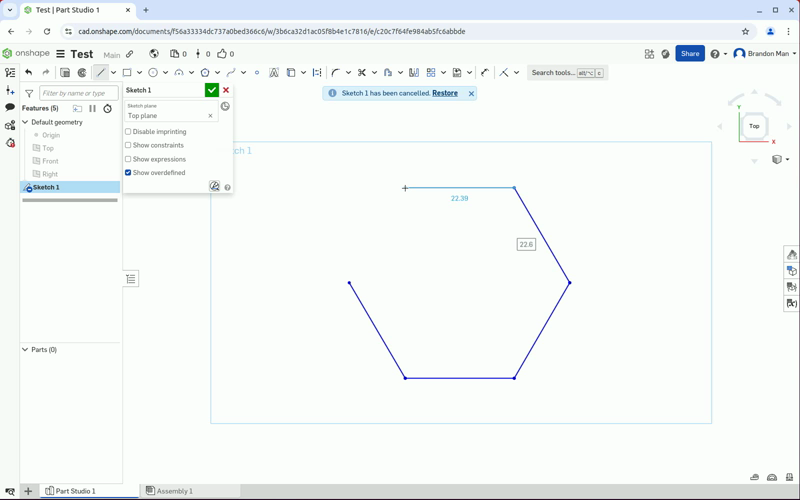
key_up(shift)
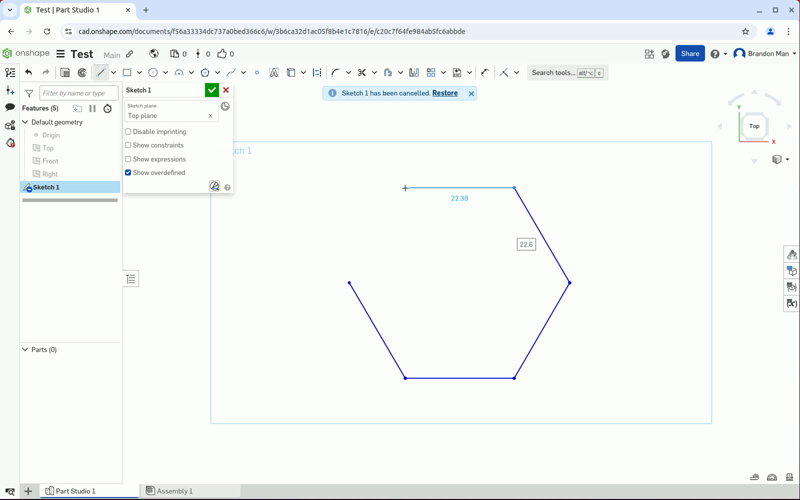
key_down(shift)
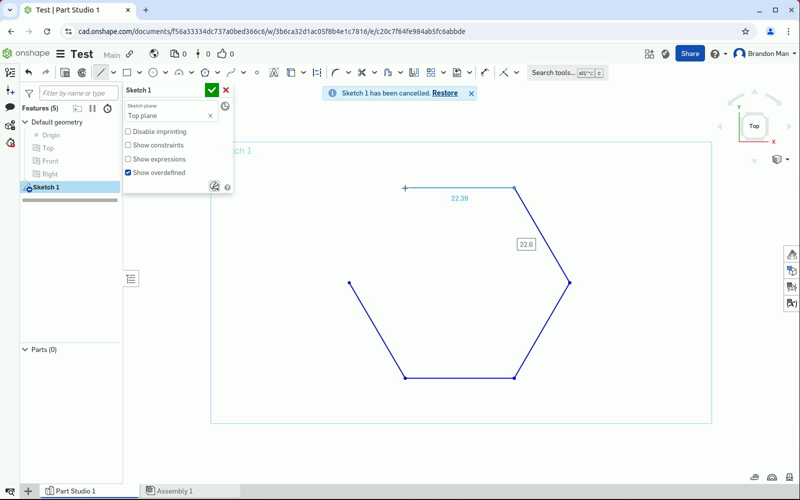
mouse_move(349, 282)
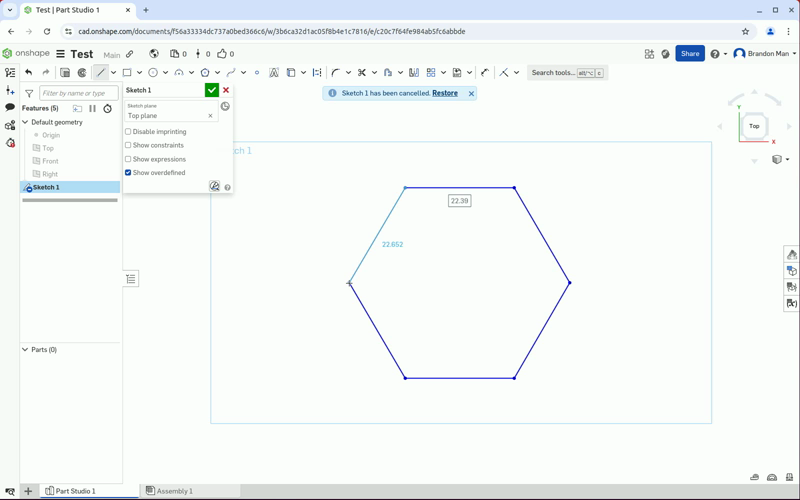
key_up(shift)
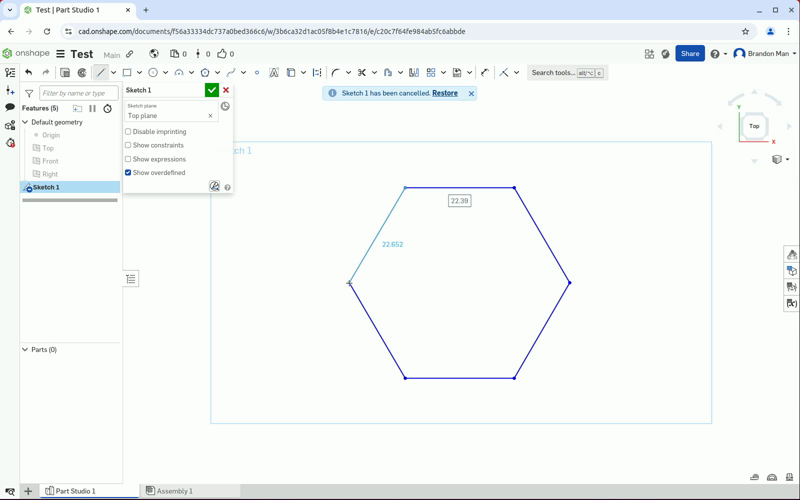
click(349, 282)
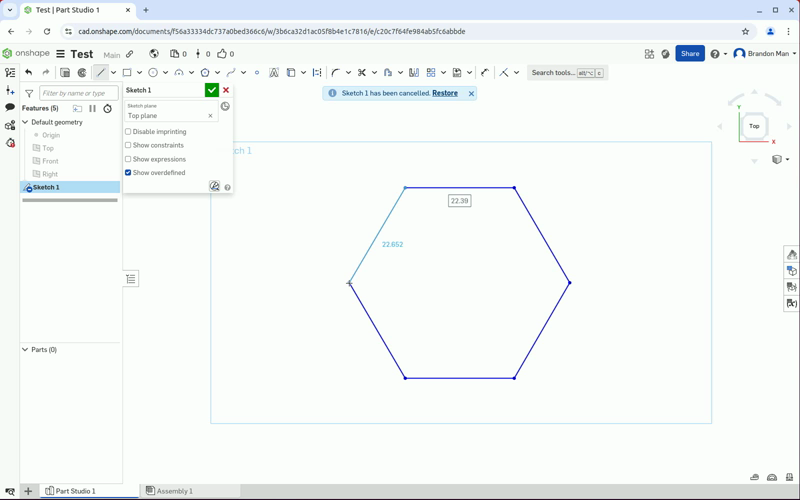
key(esc)
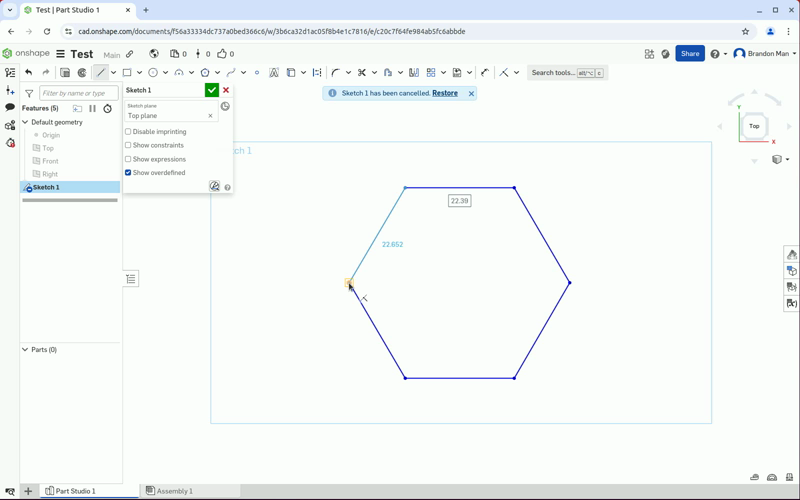
mouse_move(491, 209)
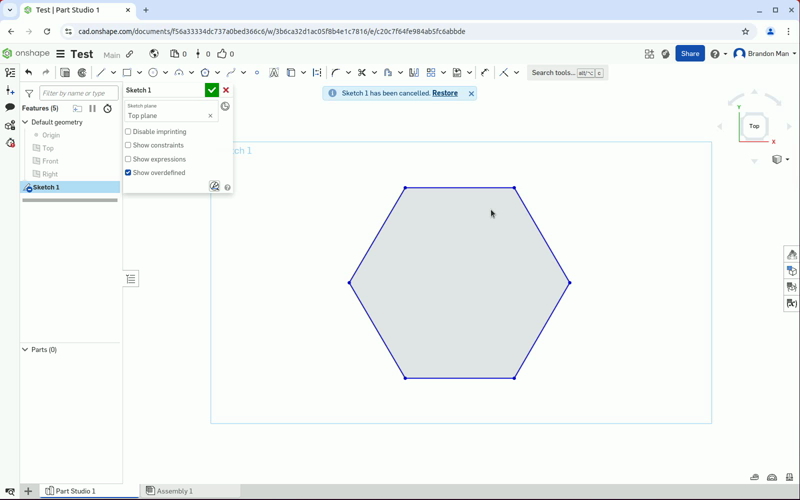
click(491, 209)
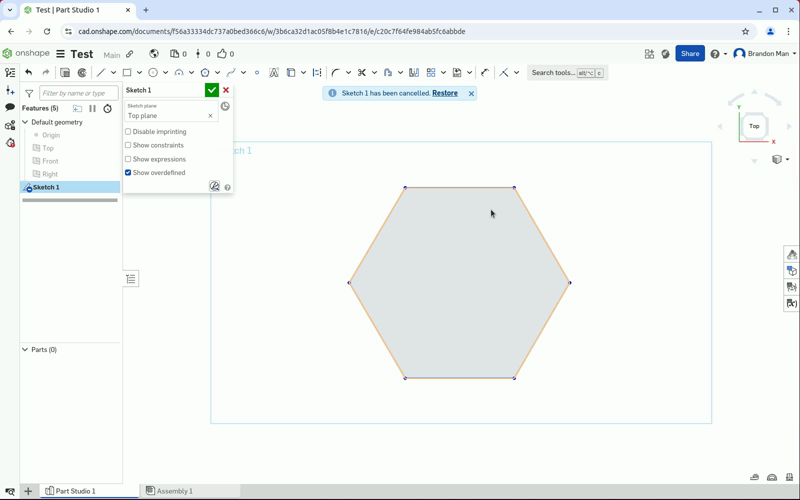
mouse_move(73, 352)
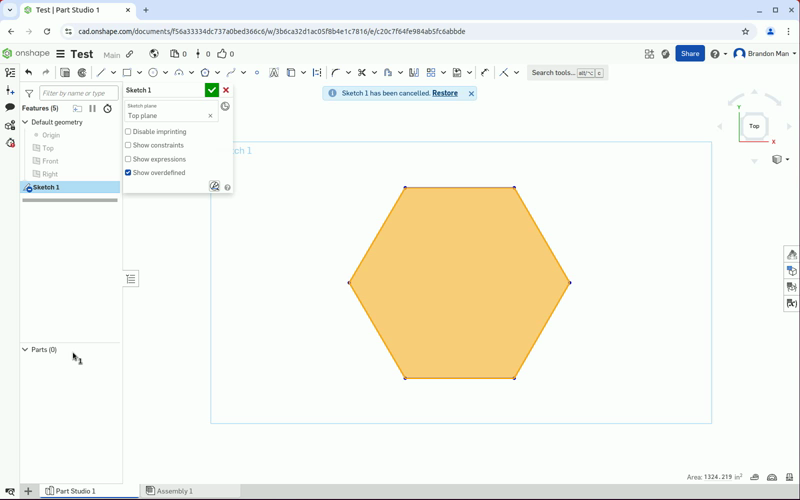
key(shift+y)
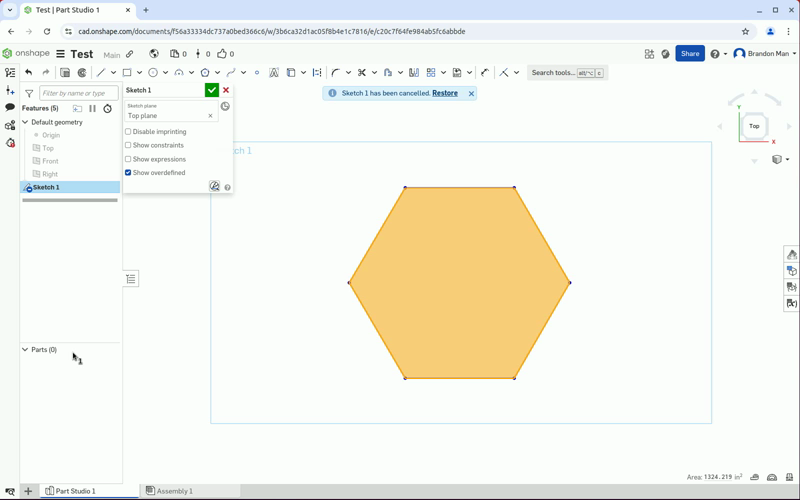
key(shift+e)
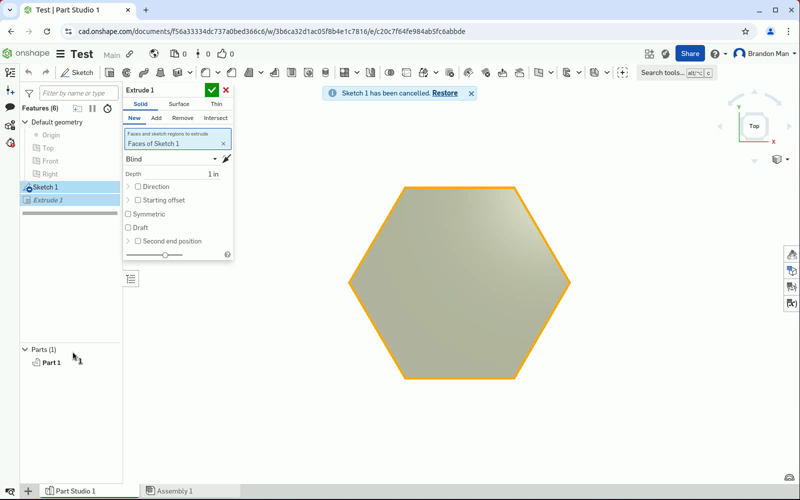
mouse_move(143, 106)
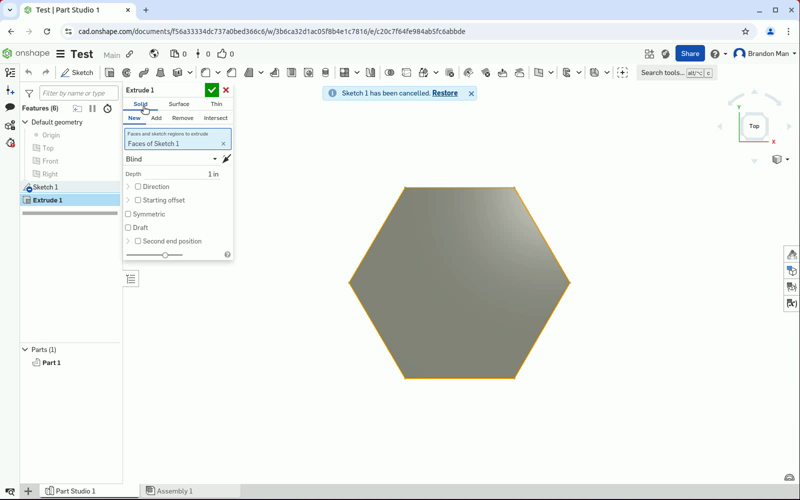
click(143, 106)
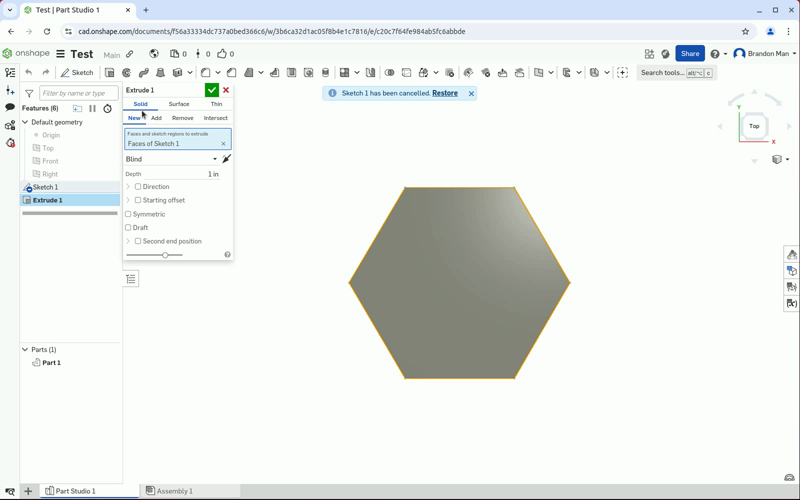
mouse_move(137, 120)
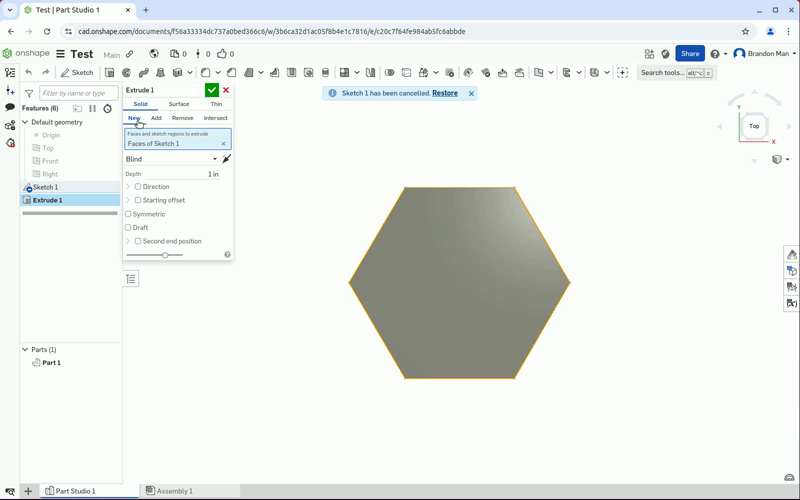
click(137, 120)
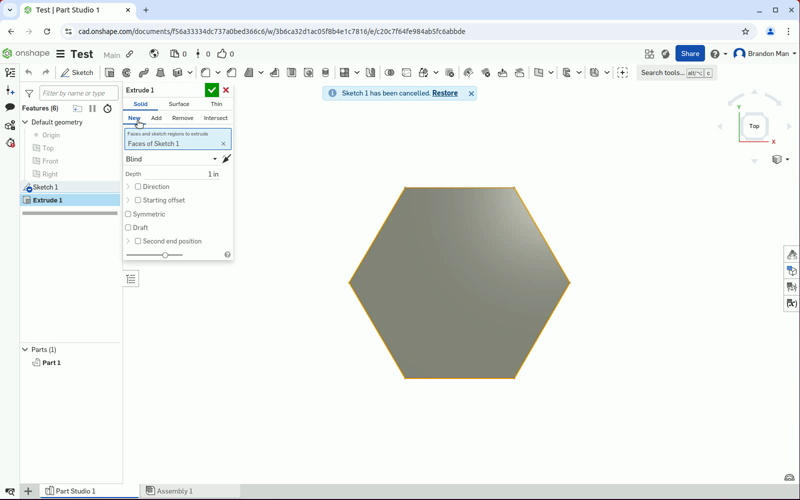
key(tab, 4)
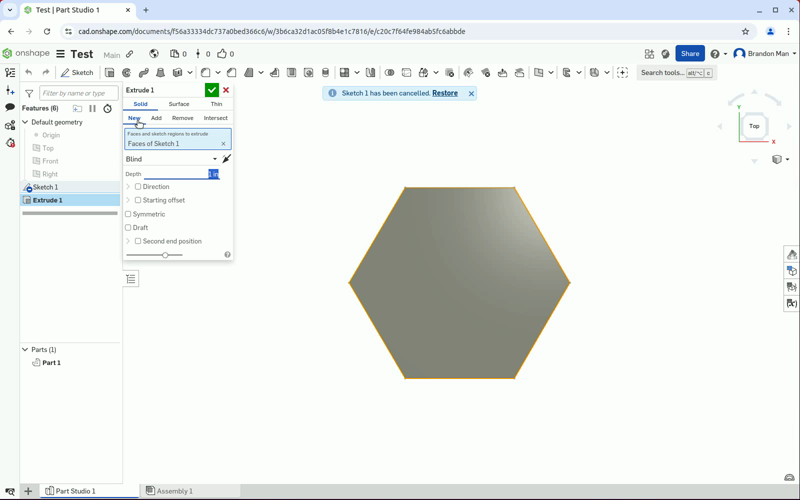
text(15.405)
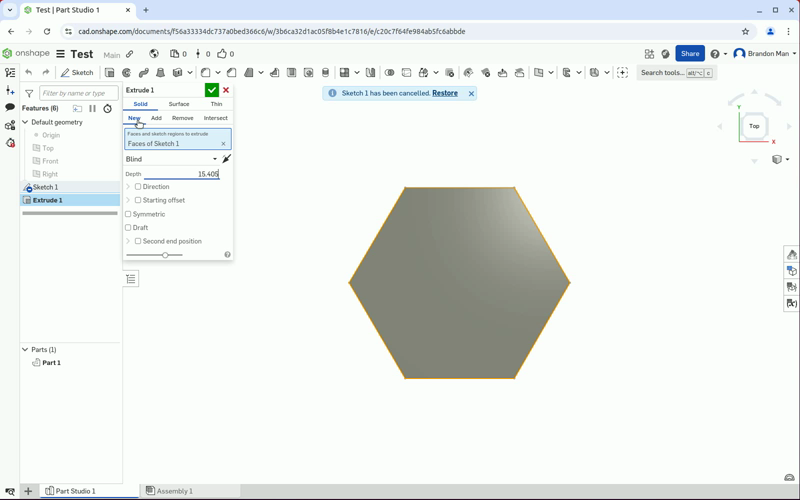
key(enter)
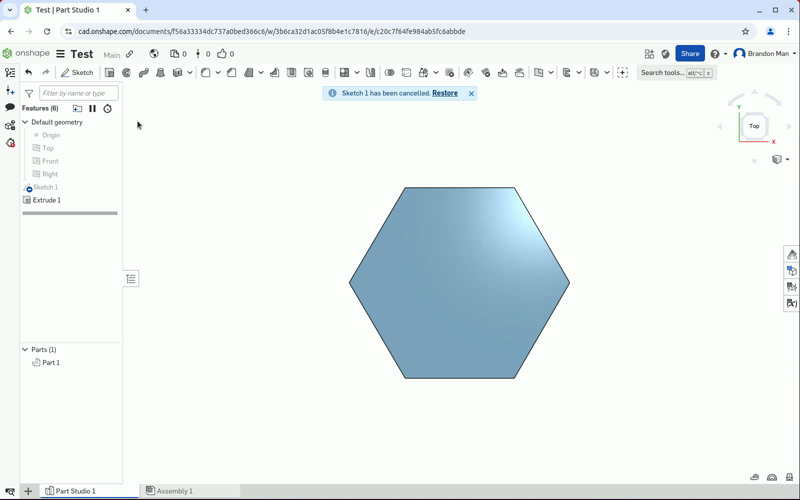
key(shift+h)
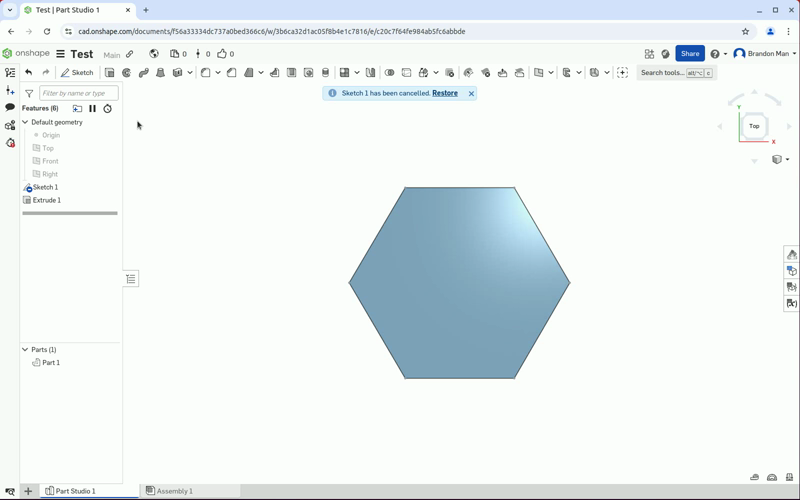
key(shift+h)
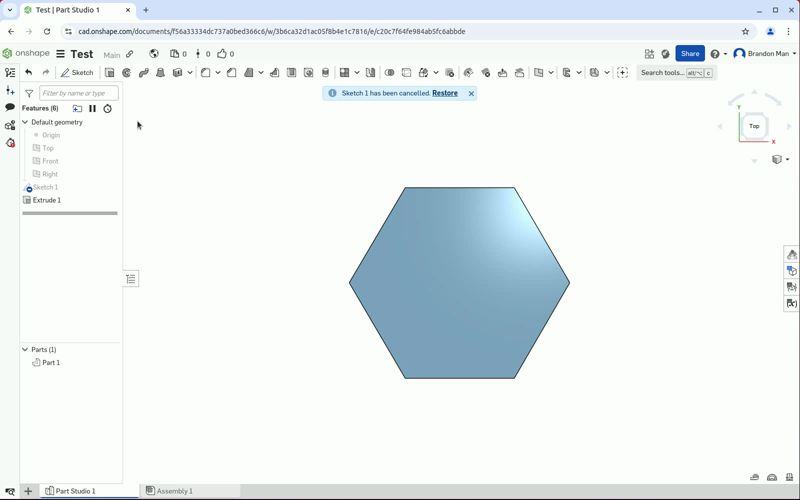
mouse_move(73, 189)
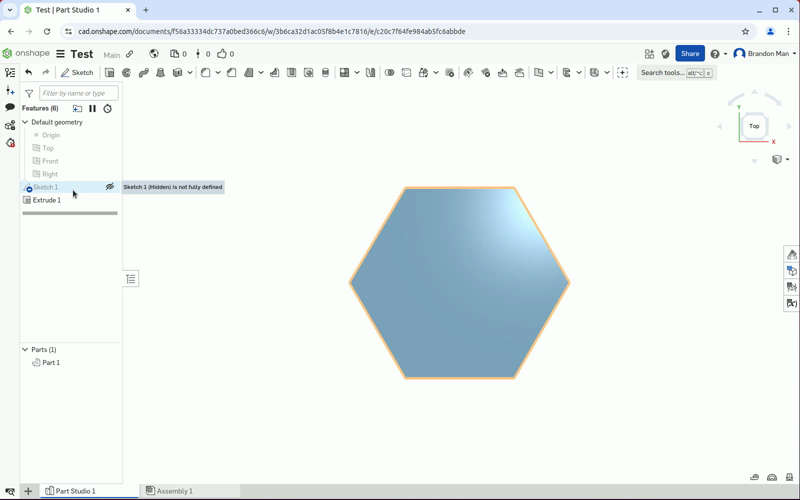
click(73, 189)
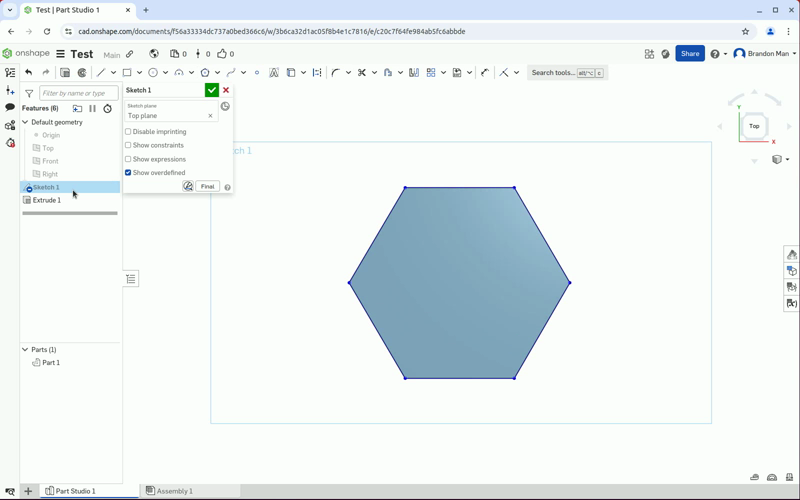
mouse_move(229, 92)
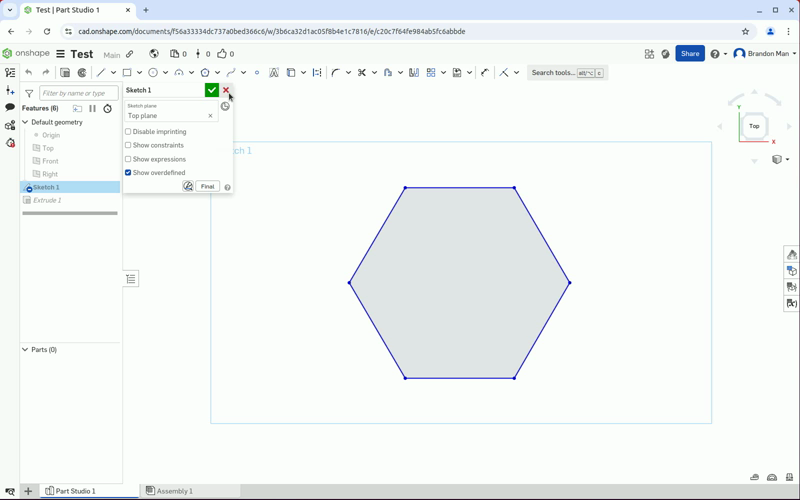
click(229, 92)
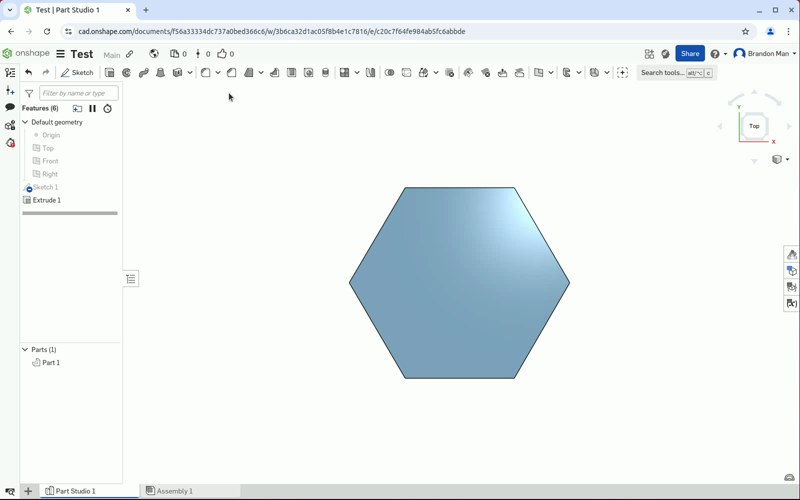
mouse_move(541, 75)
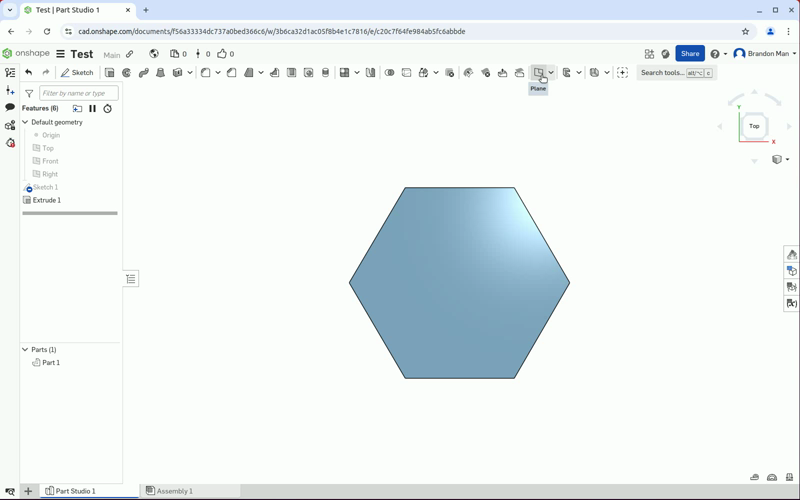
click(541, 75)
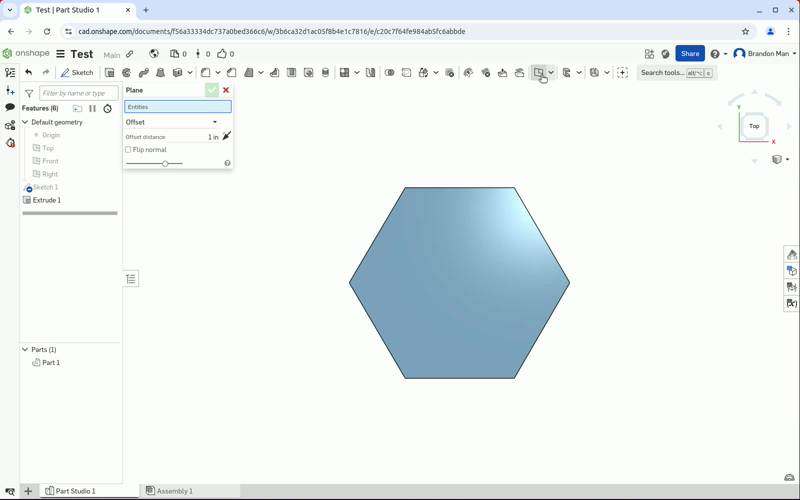
mouse_move(73, 150)
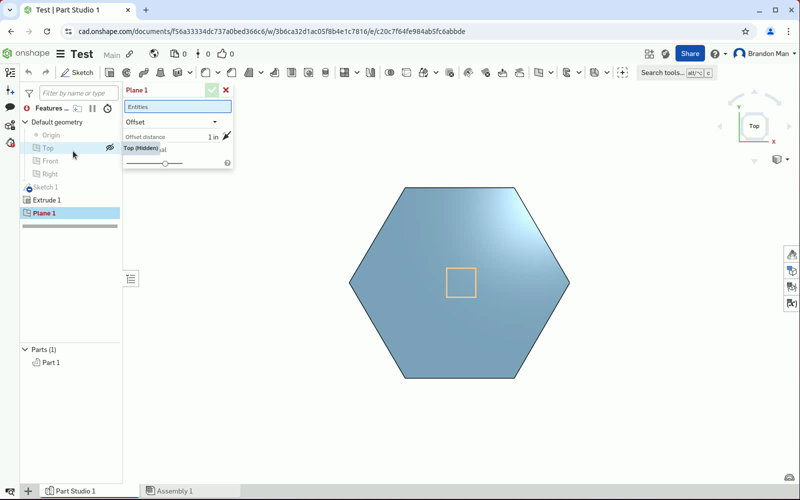
click(73, 150)
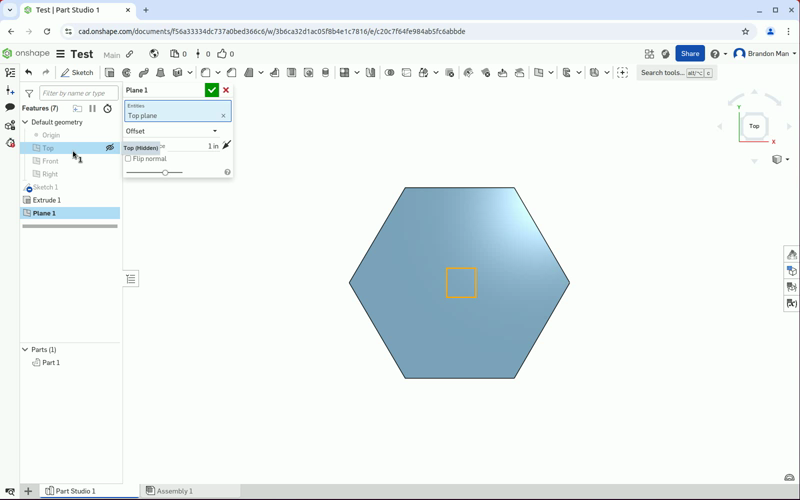
key(tab, 2)
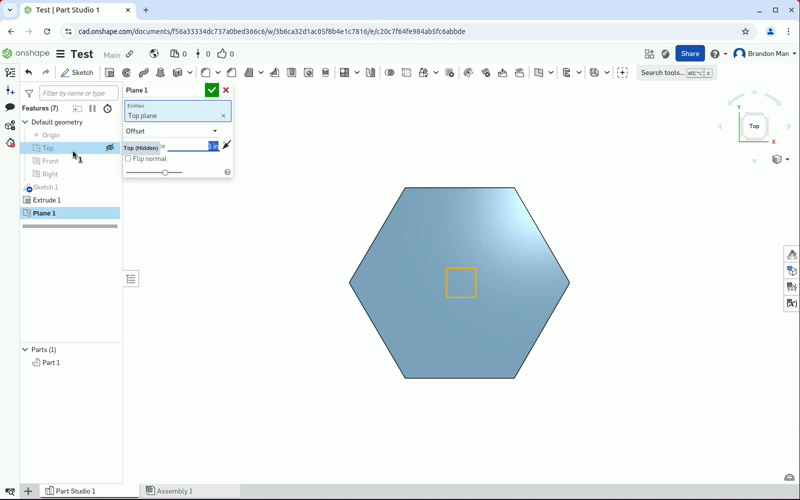
text(15.405)
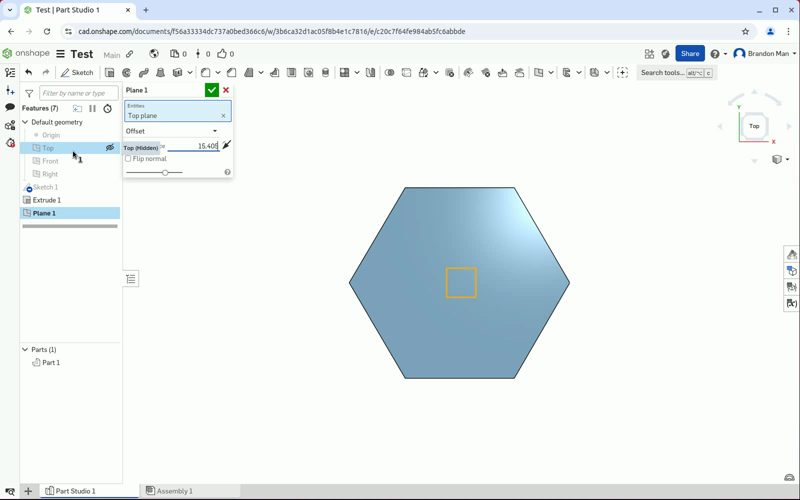
key(enter, 2)
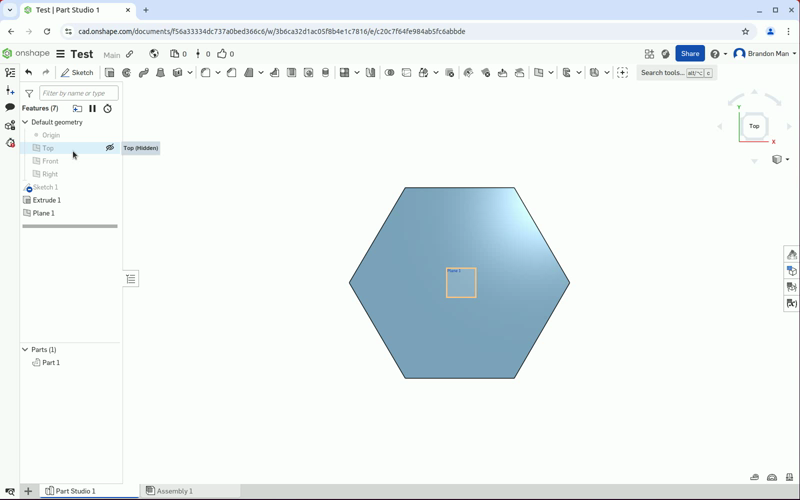
key(shift+s)
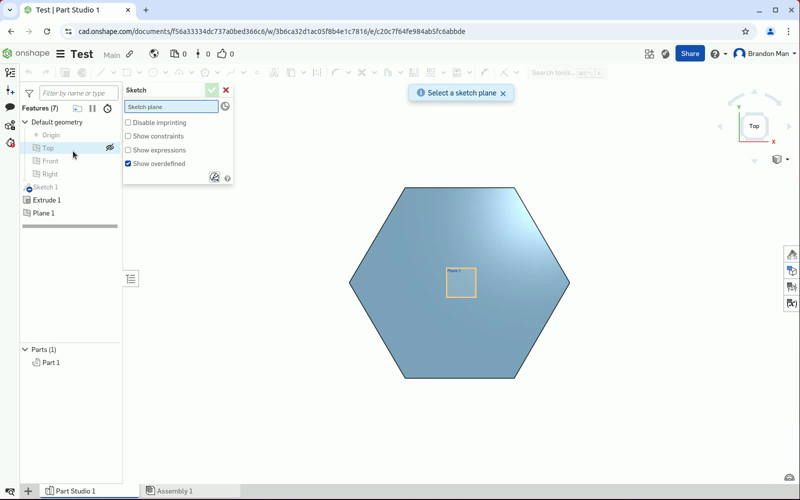
mouse_move(73, 215)
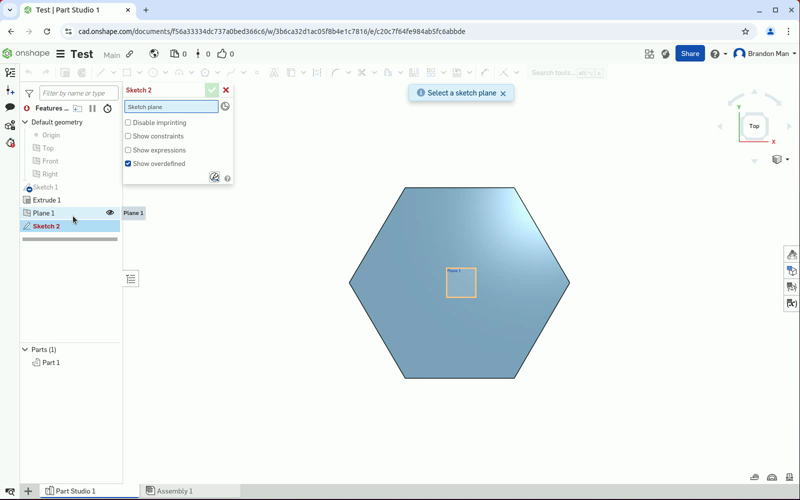
click(73, 215)
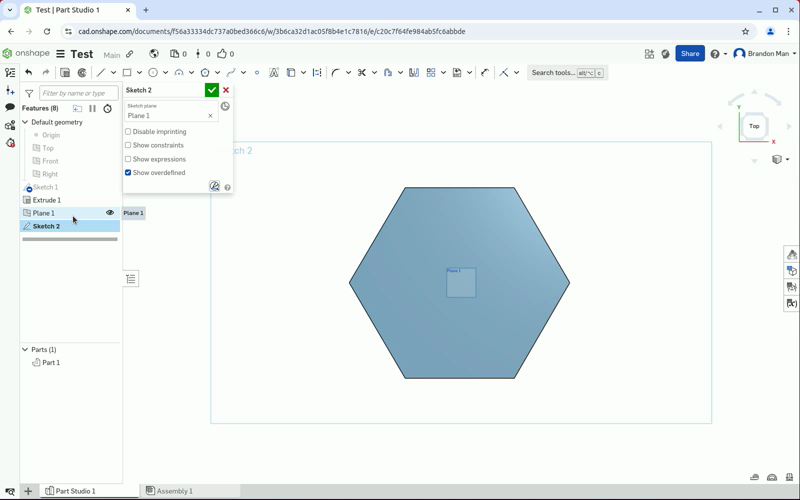
mouse_move(73, 352)
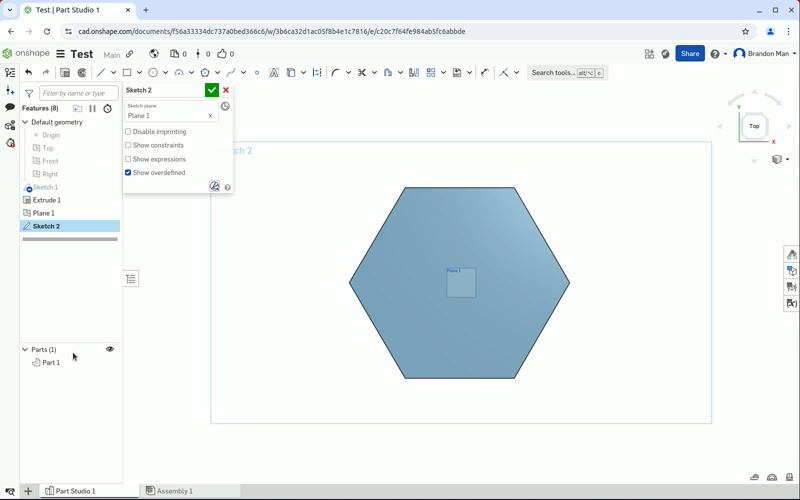
key(y)
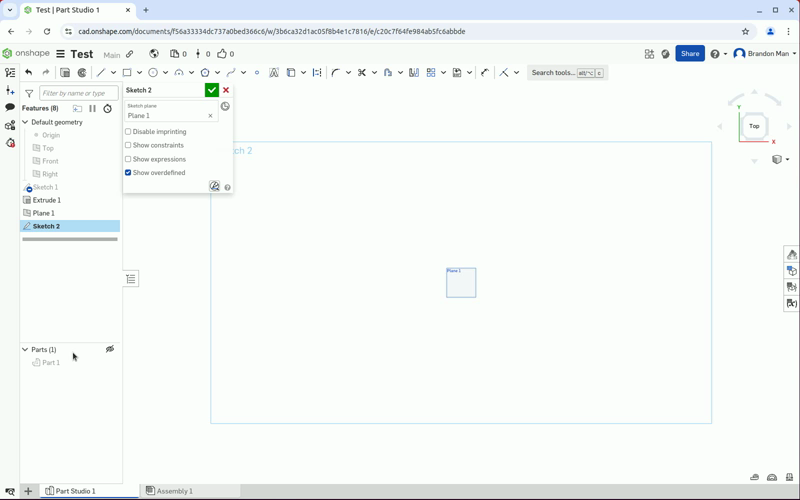
key(c)
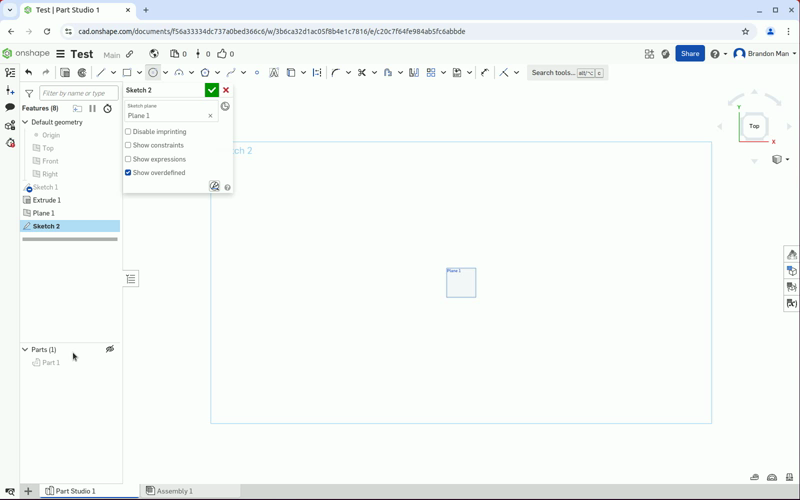
key_down(shift)
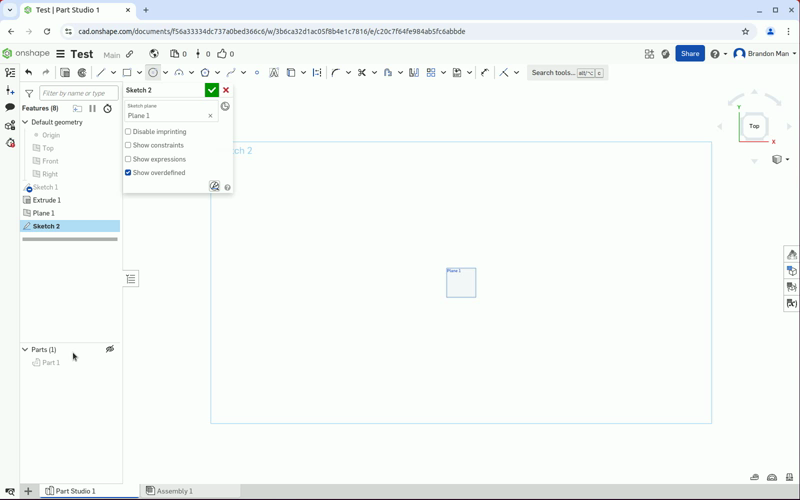
mouse_move(461, 282)
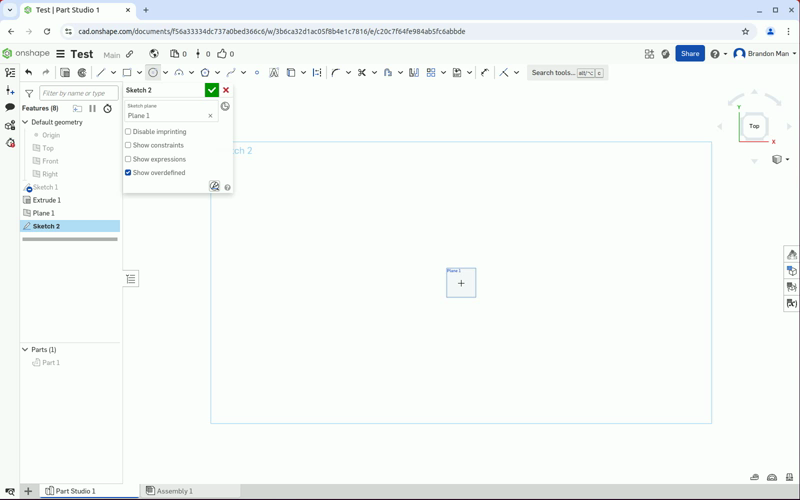
click(461, 282)
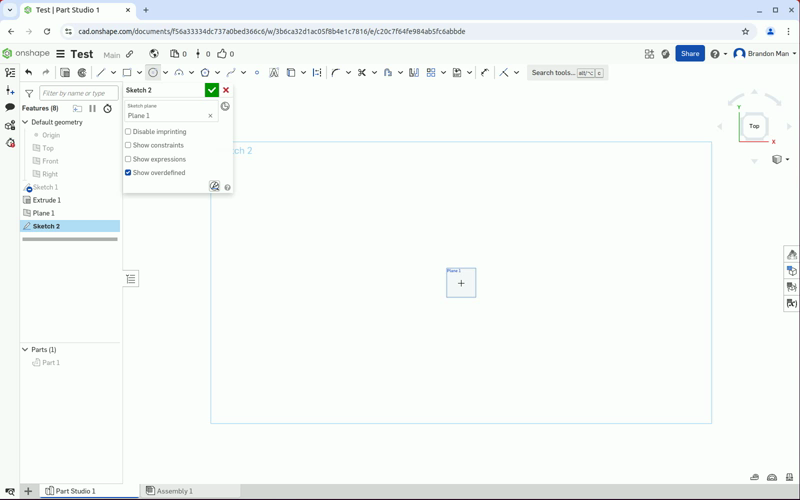
key_up(shift)
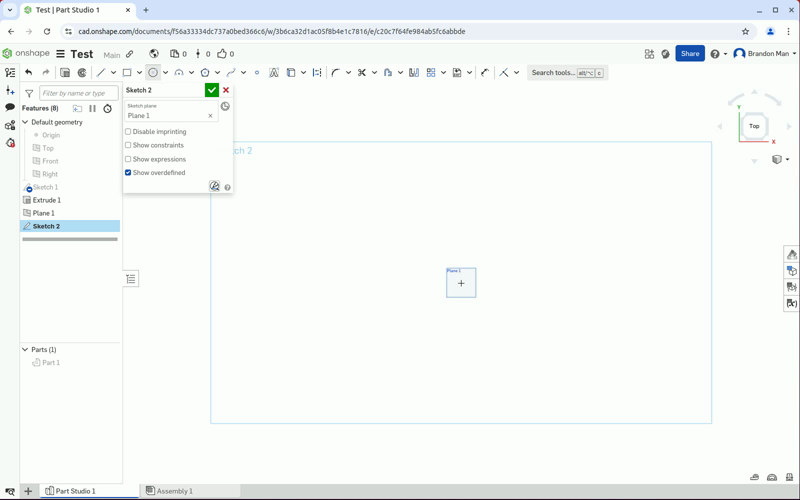
mouse_move(552, 282)
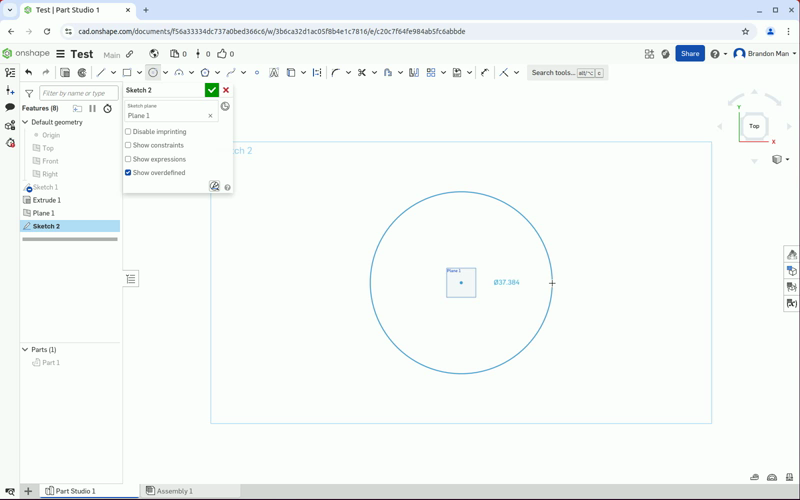
click(552, 282)
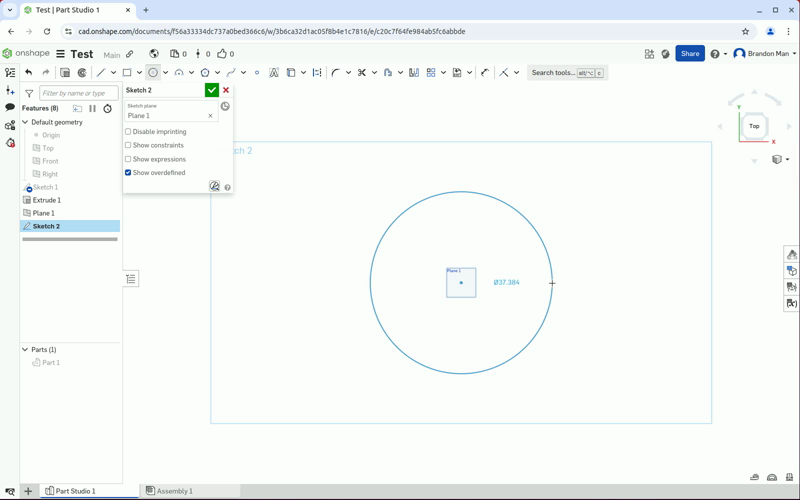
key(esc)
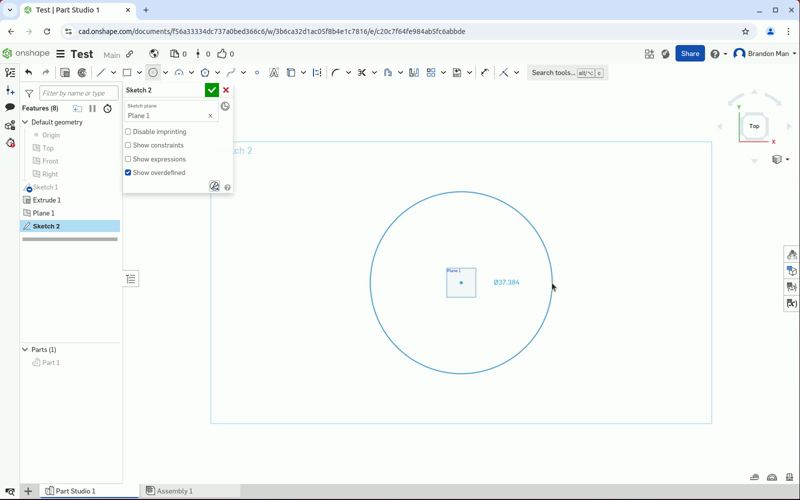
mouse_move(441, 271)
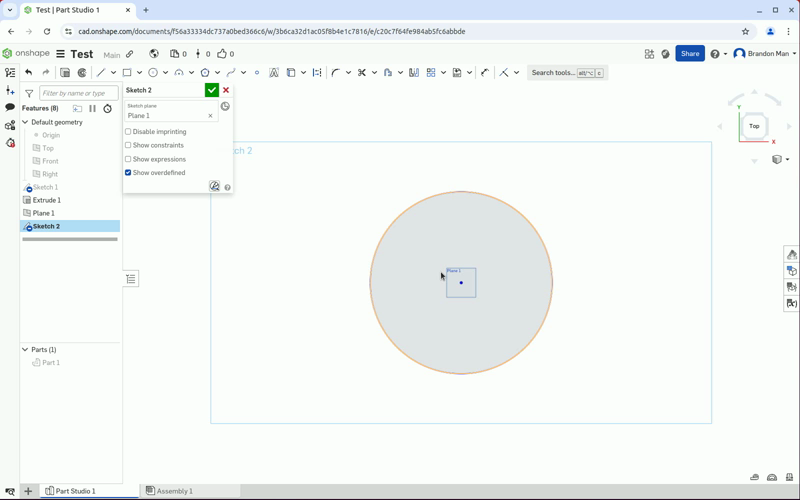
click(441, 271)
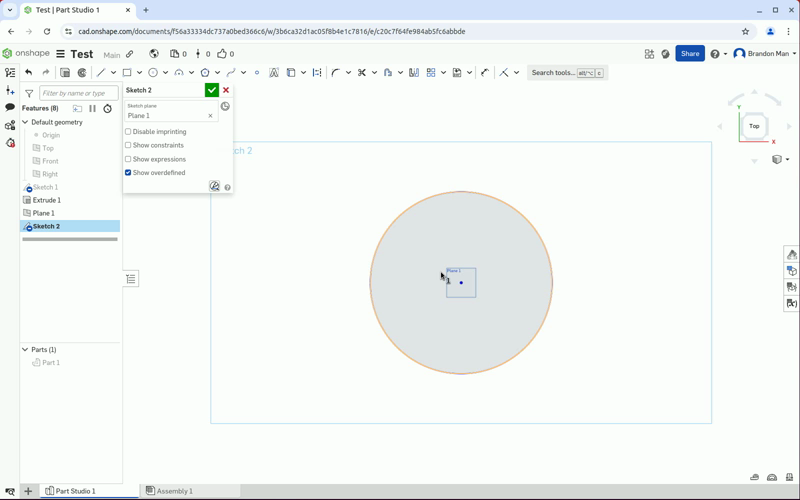
mouse_move(73, 352)
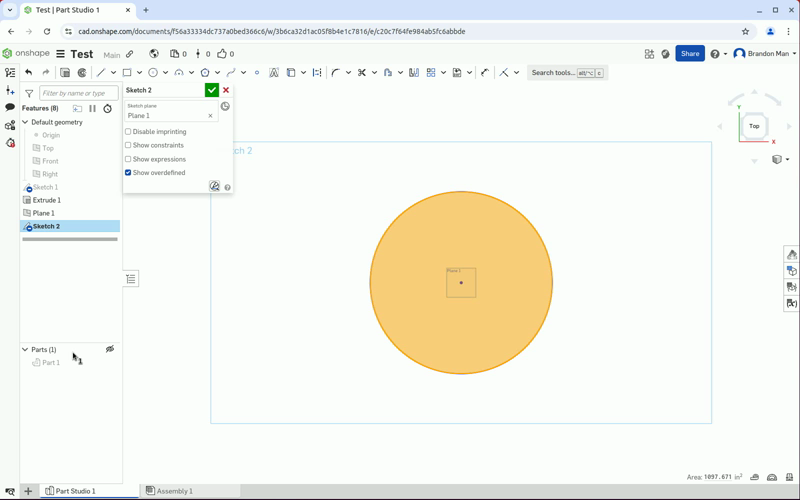
key(shift+y)
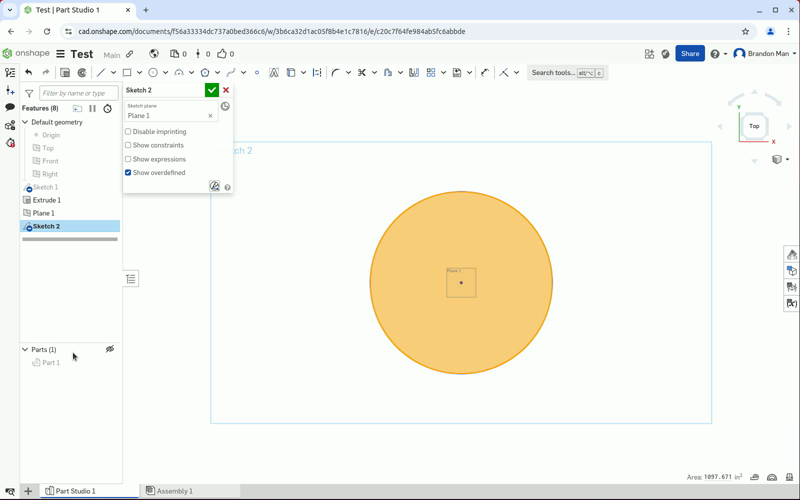
key(shift+e)
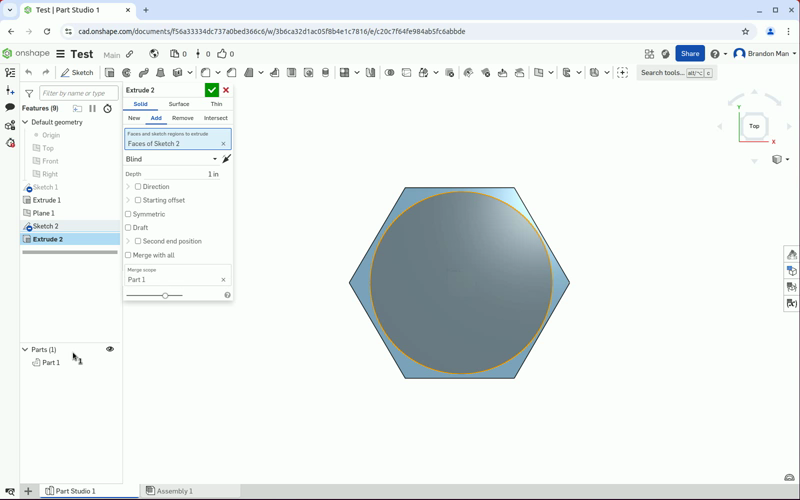
mouse_move(143, 106)
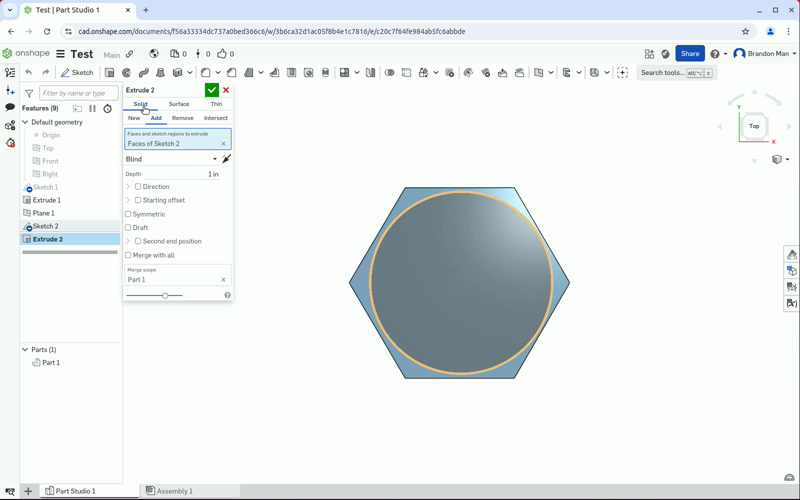
click(143, 106)
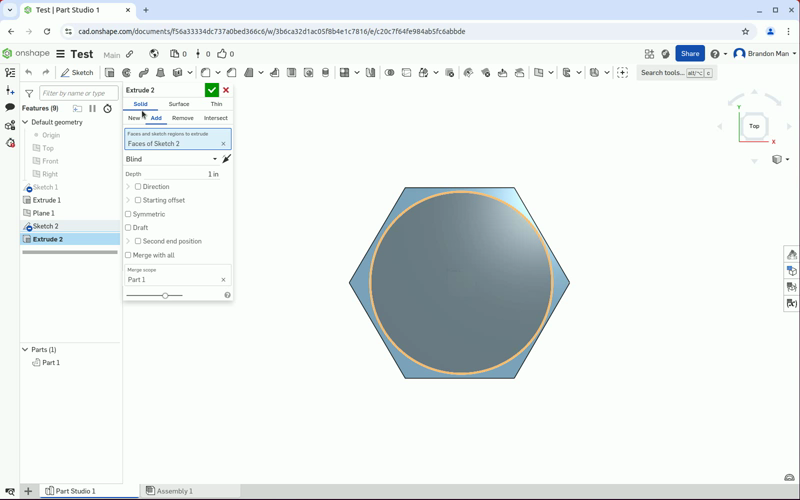
mouse_move(137, 120)
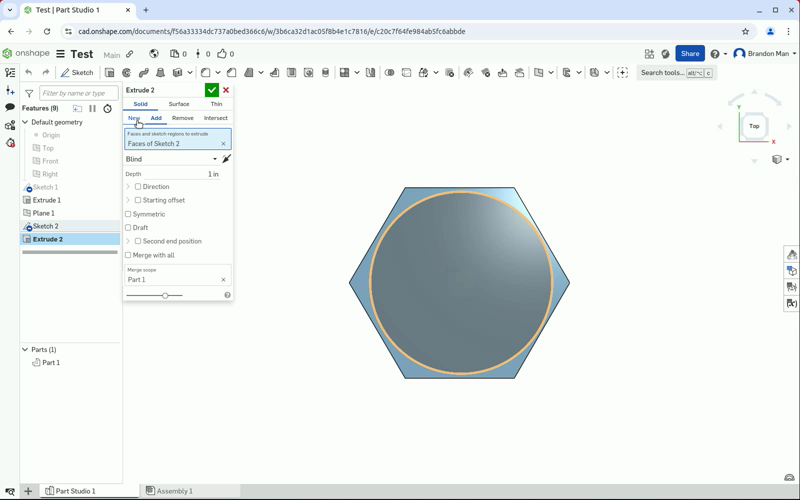
click(137, 120)
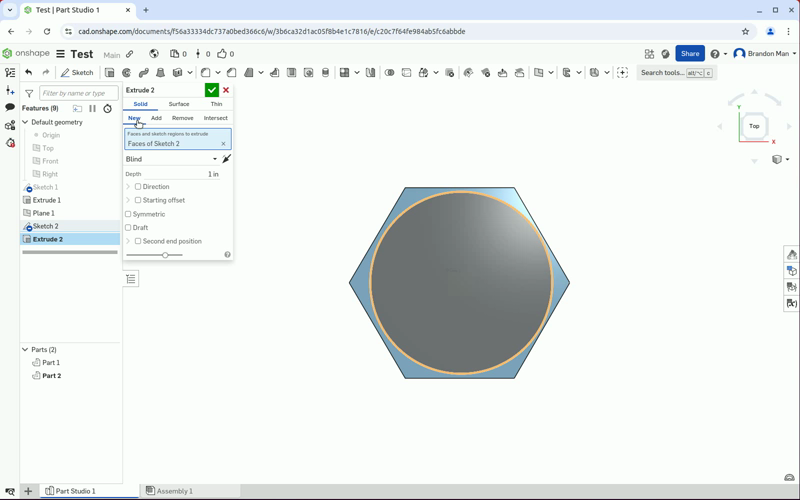
key(tab, 4)
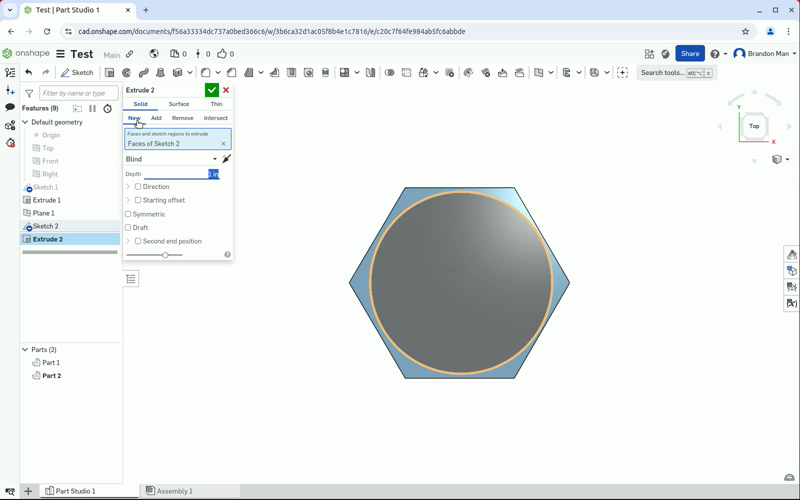
text(7.703)
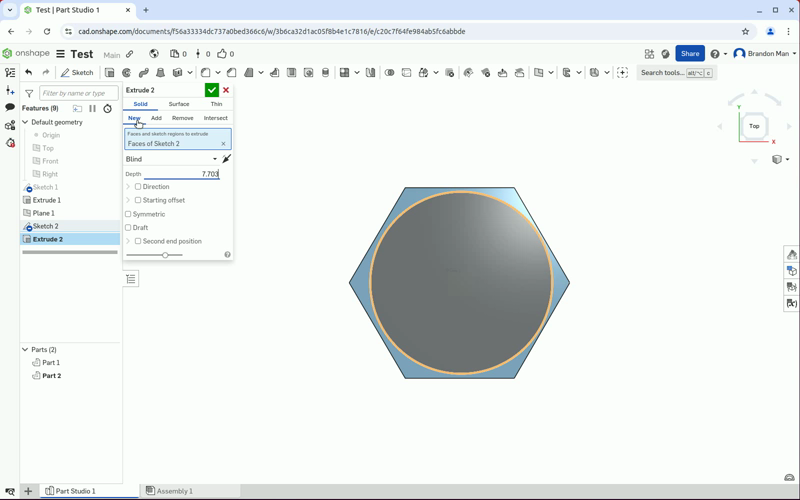
key(enter)
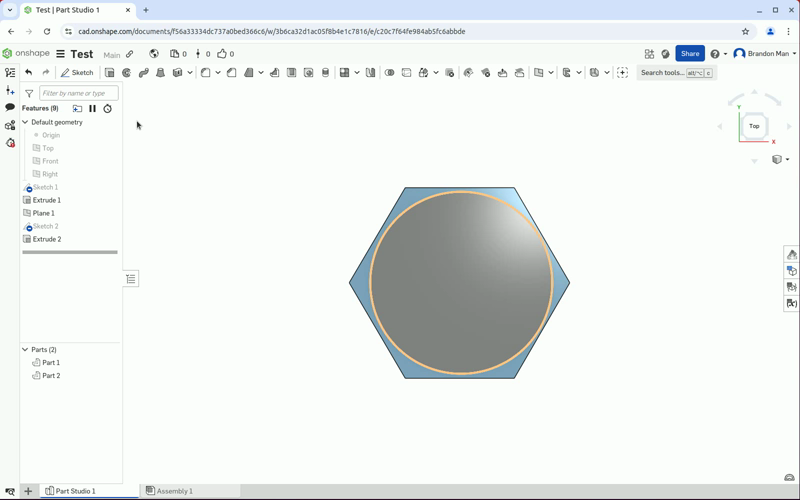
key(shift+h)
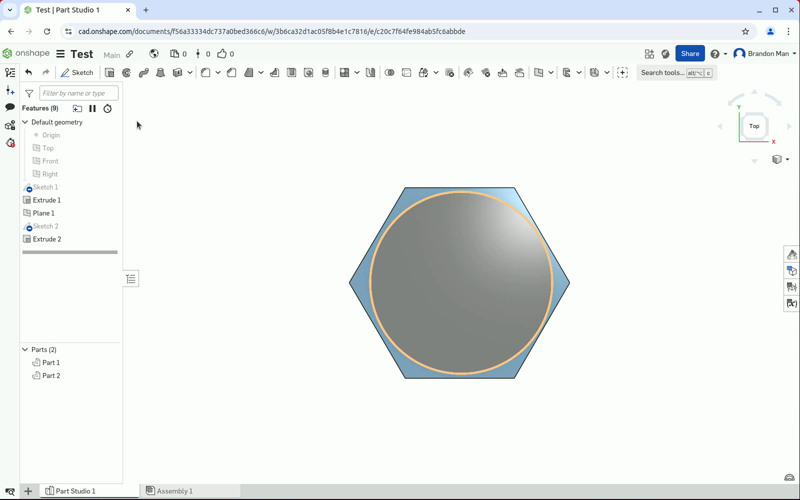
key(shift+h)
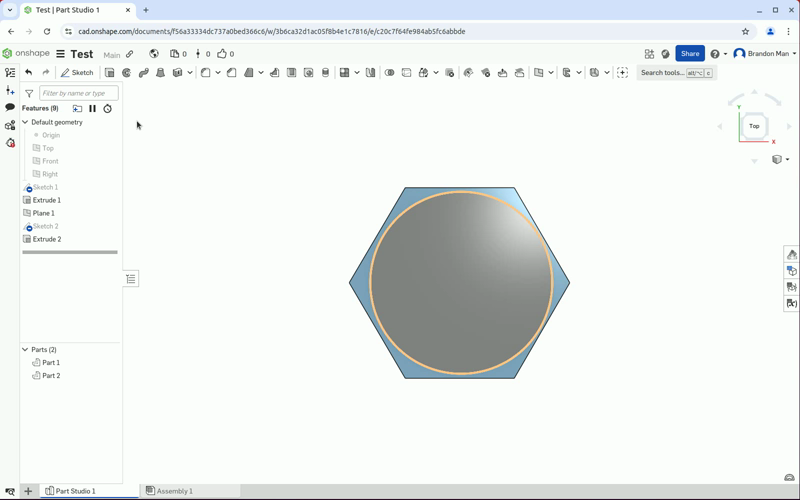
key(shift+7)
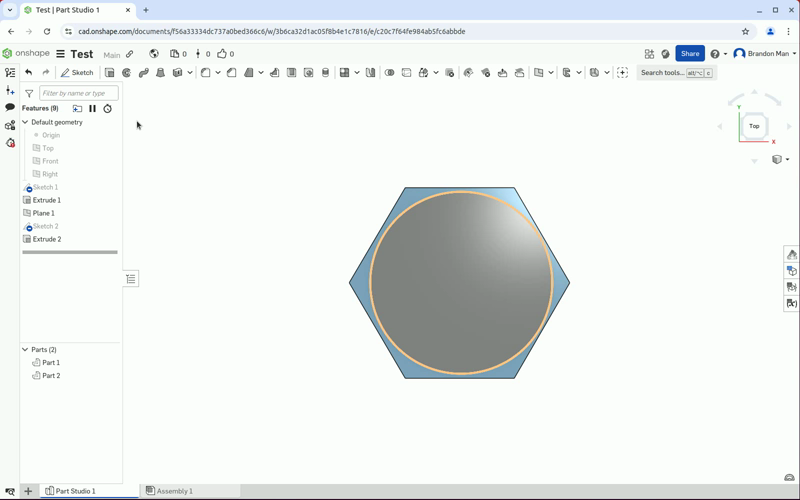
key(up, 3)
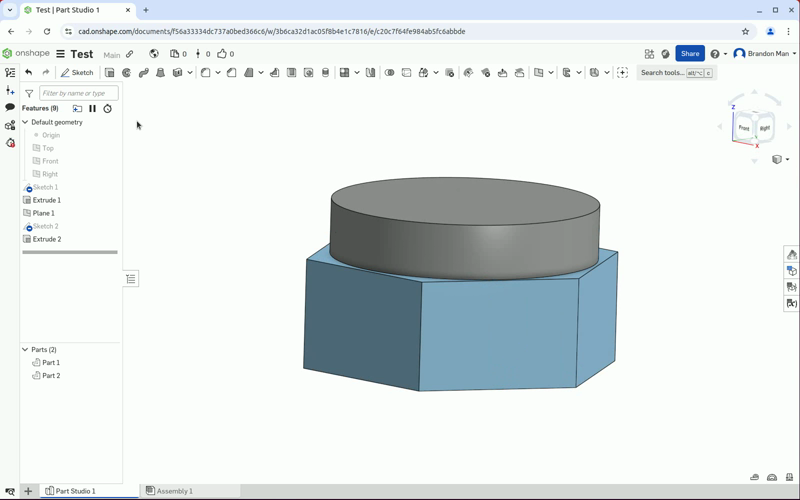
key(left, 3)
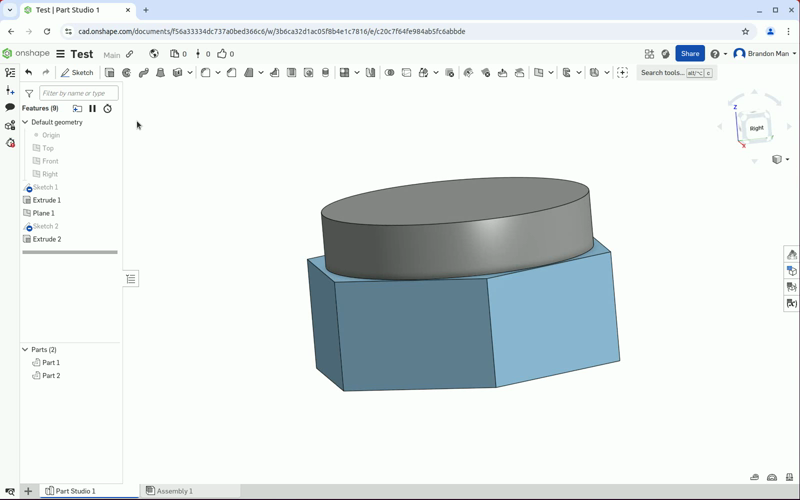
key(right, 3)
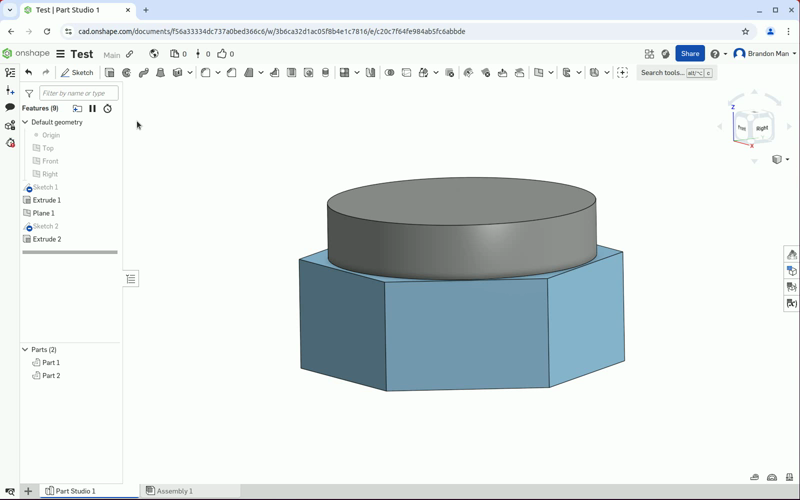
key(down, 3)
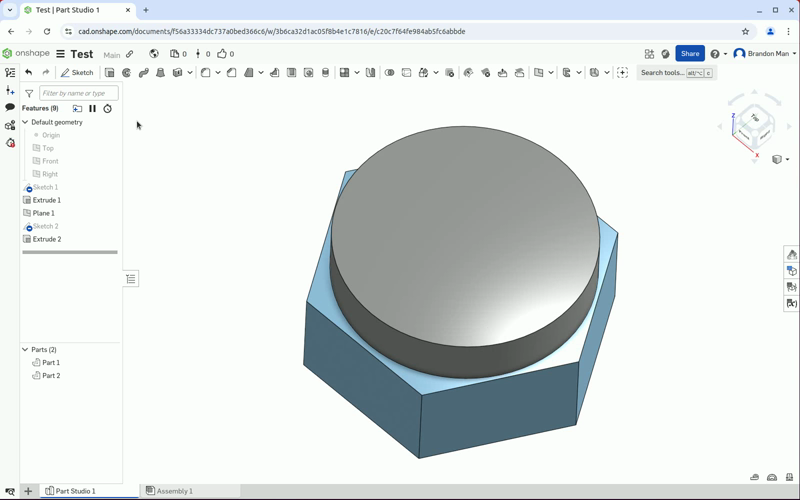
mouse_move(73, 189)
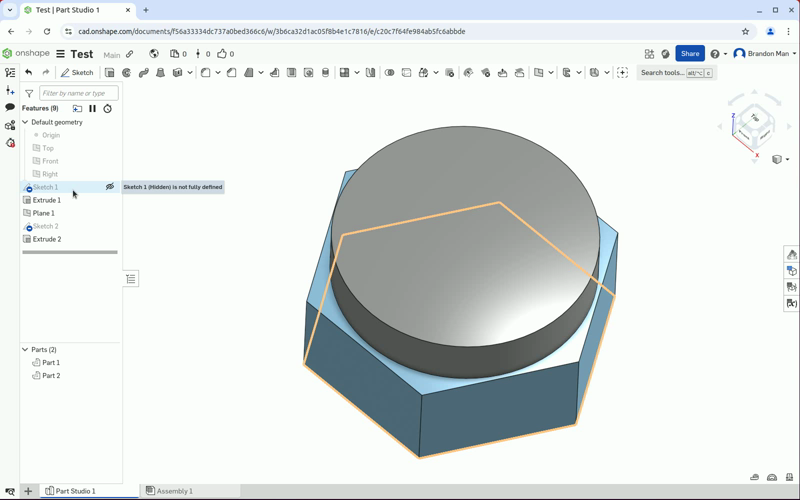
click(73, 189)